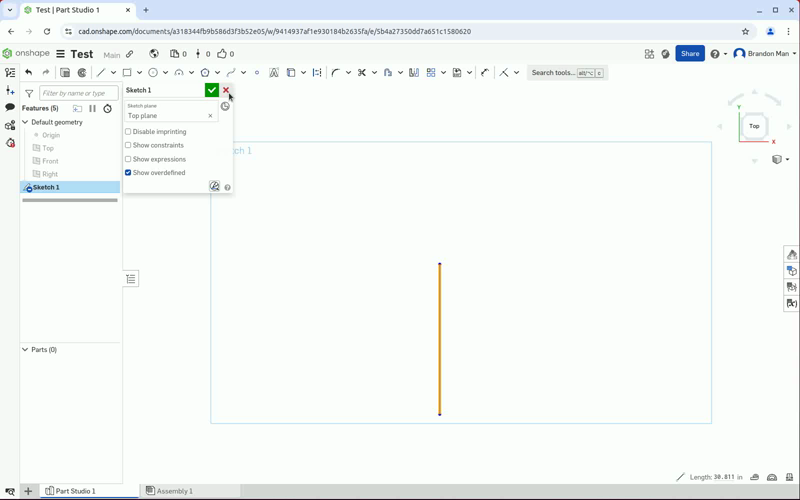
key(shift+h)
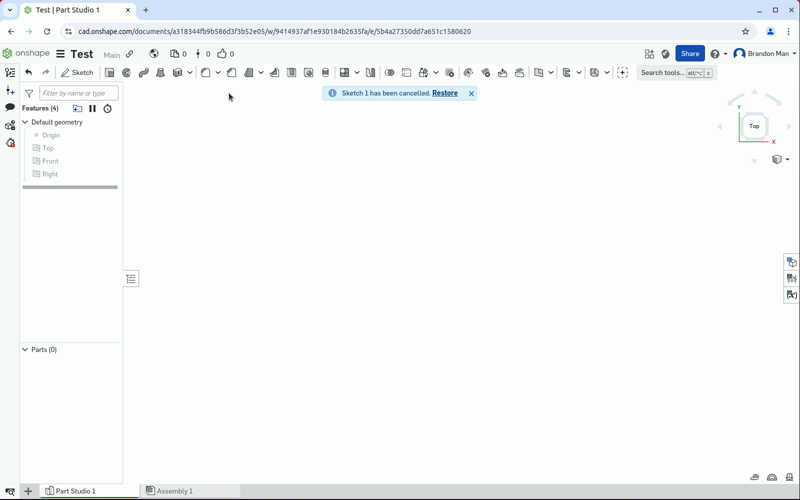
mouse_move(73, 352)
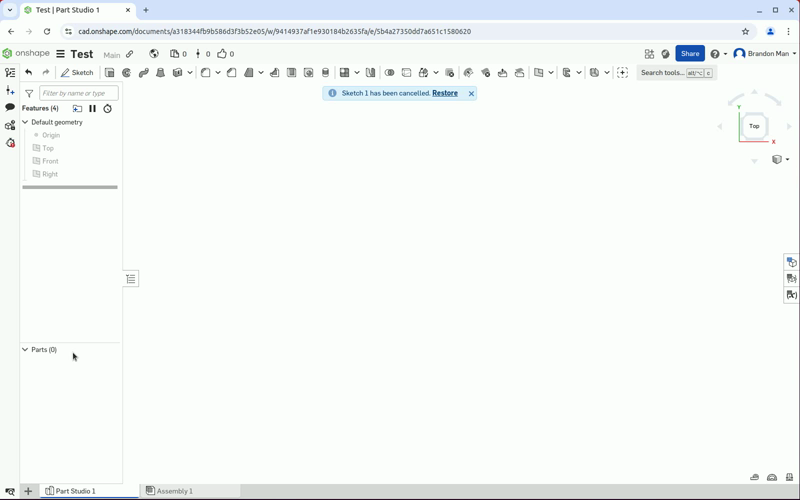
key(y)
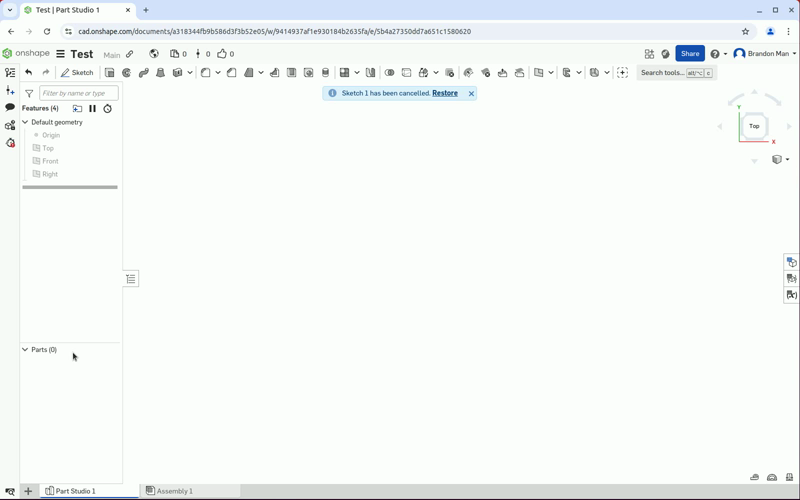
key(shift+p)
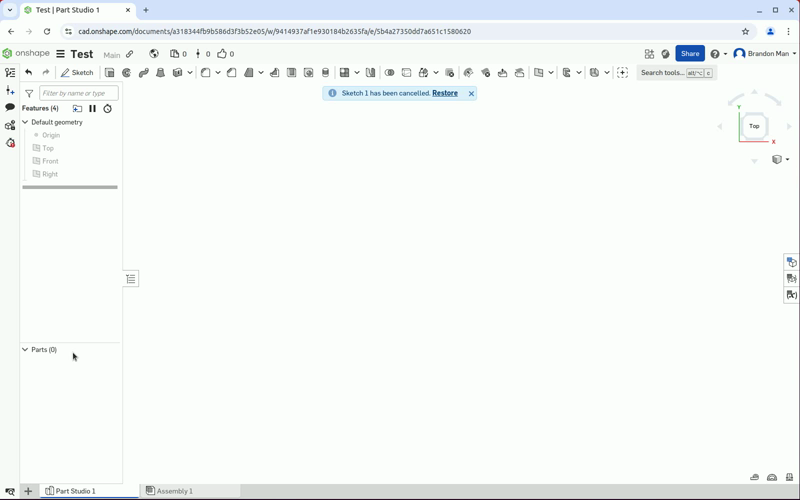
key(space)
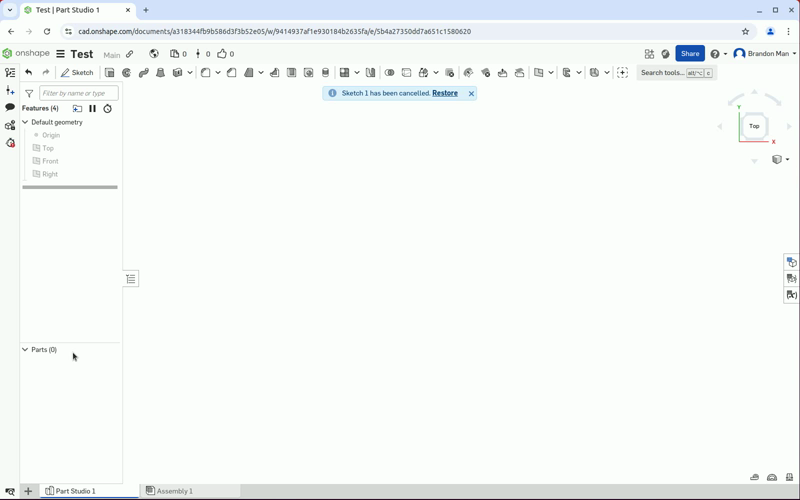
key_down(shift)
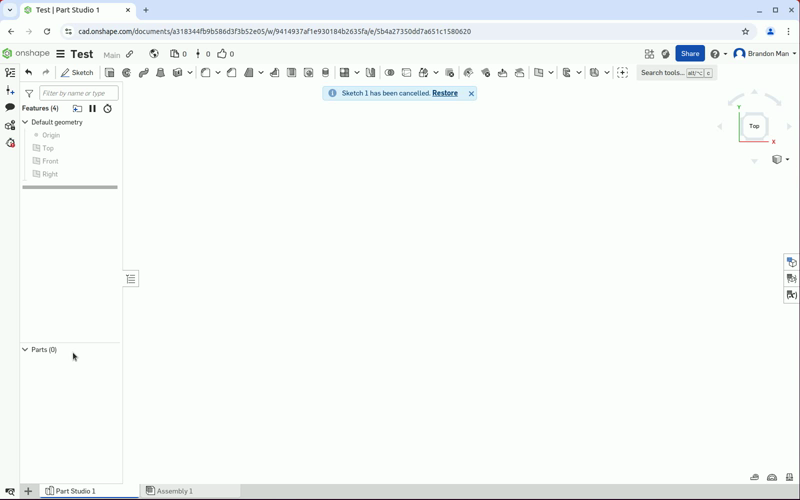
key(up)
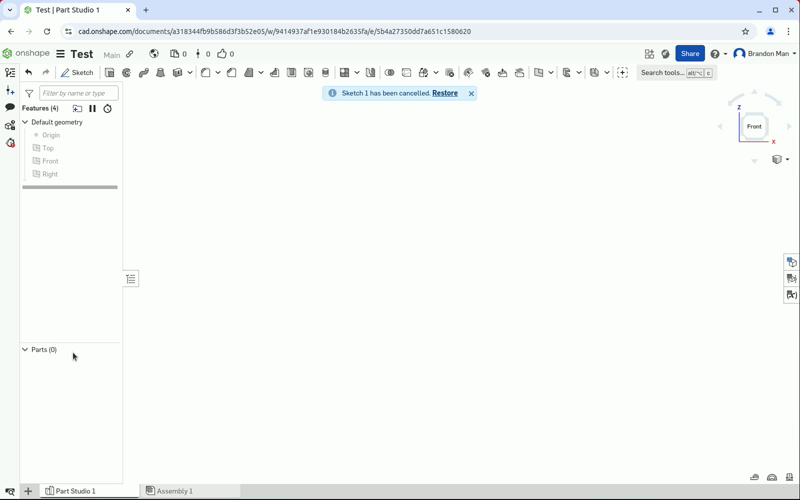
key_up(shift)
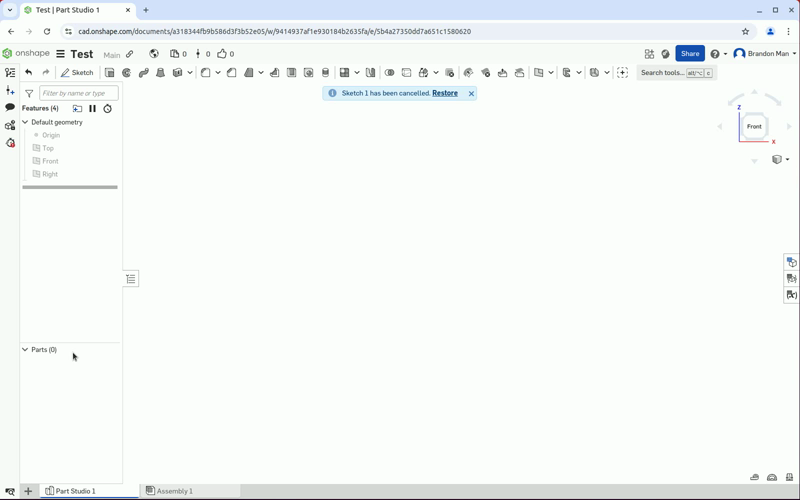
mouse_move(73, 352)
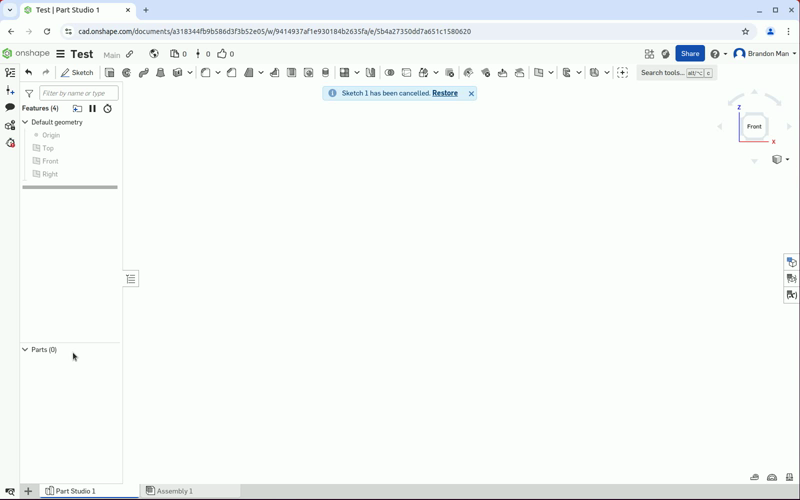
key(shift+y)
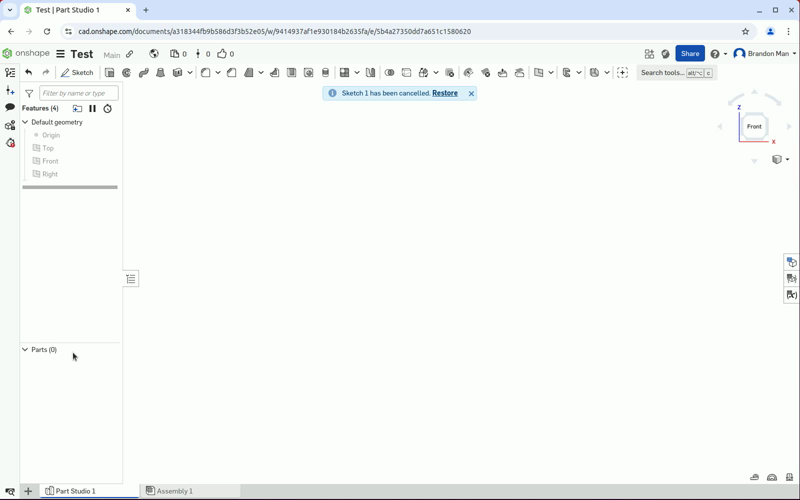
key(shift+s)
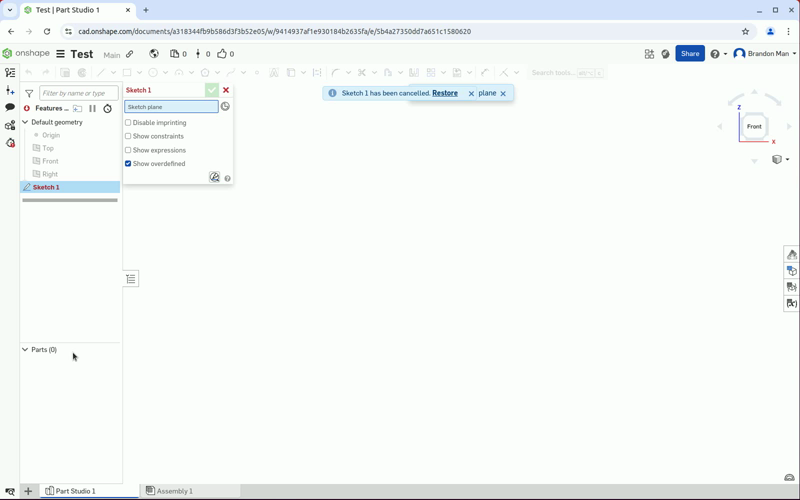
mouse_move(73, 163)
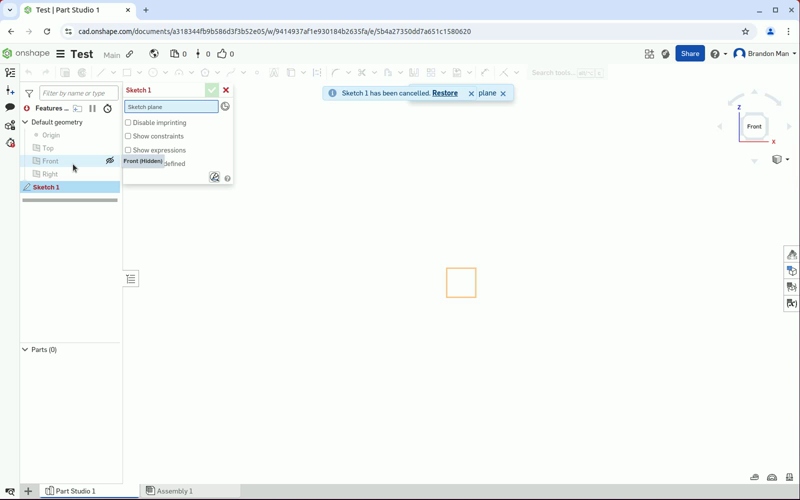
click(73, 163)
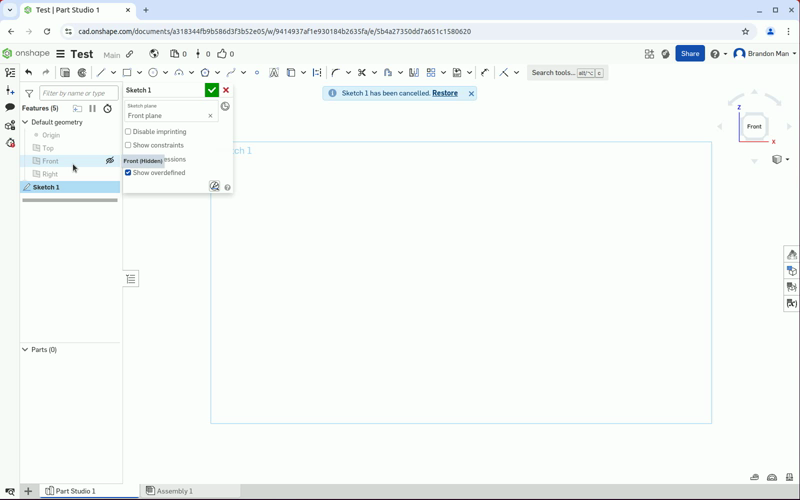
mouse_move(73, 352)
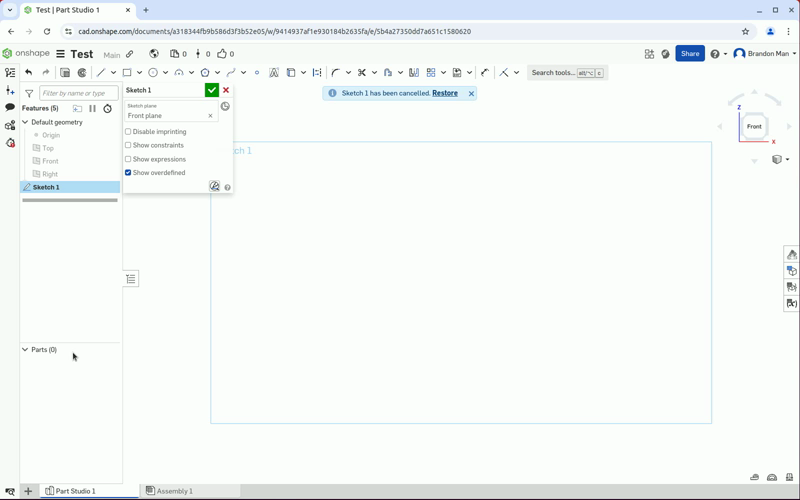
key(y)
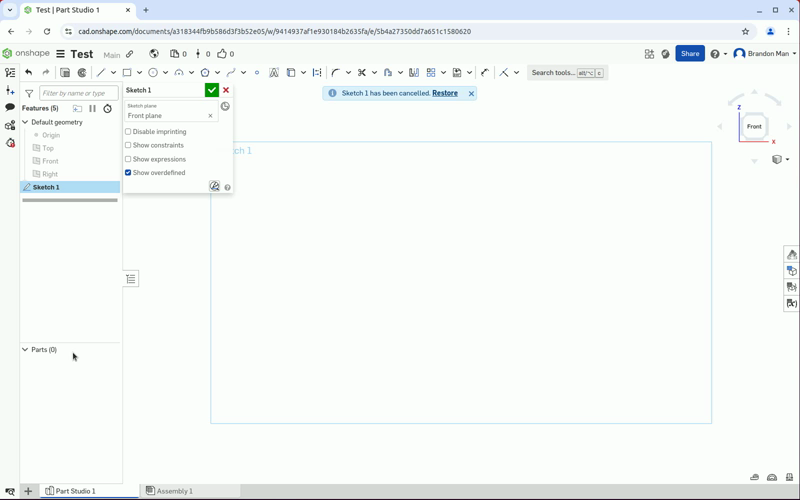
key(l)
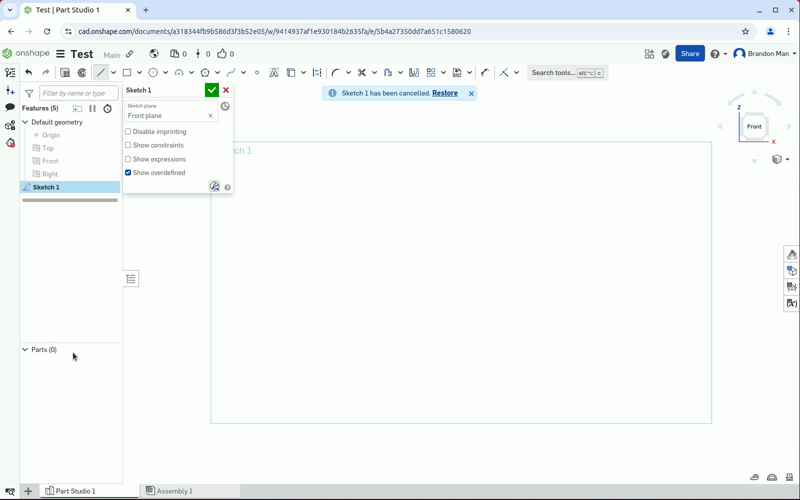
key_down(shift)
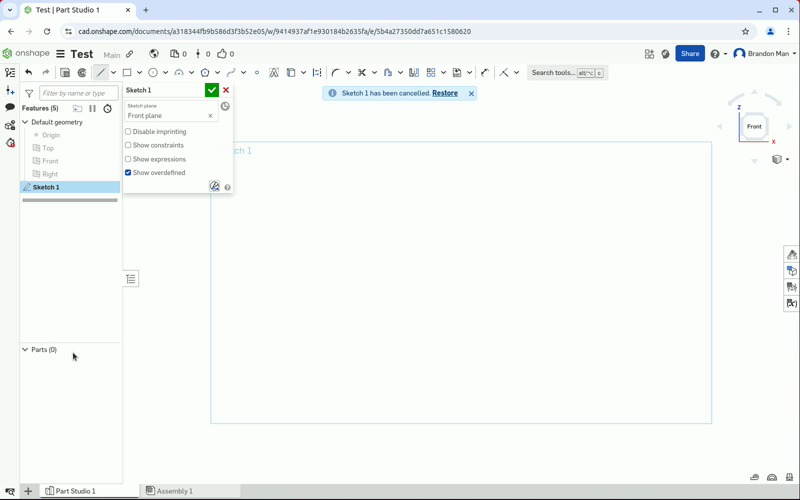
mouse_move(460, 282)
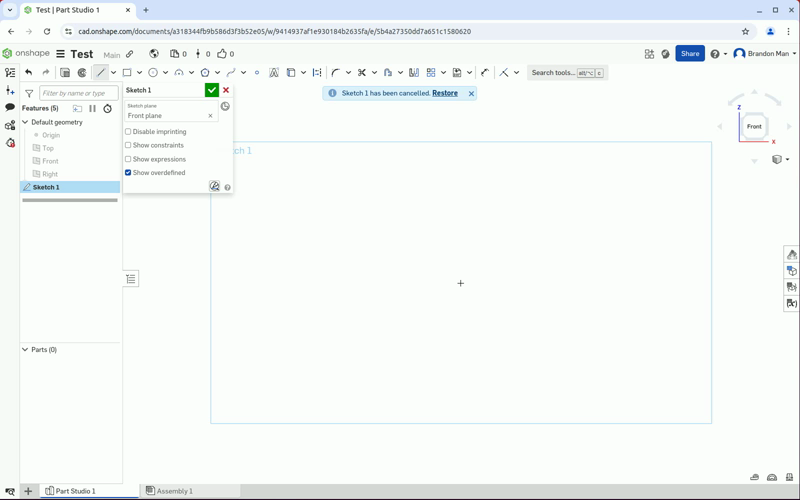
click(460, 282)
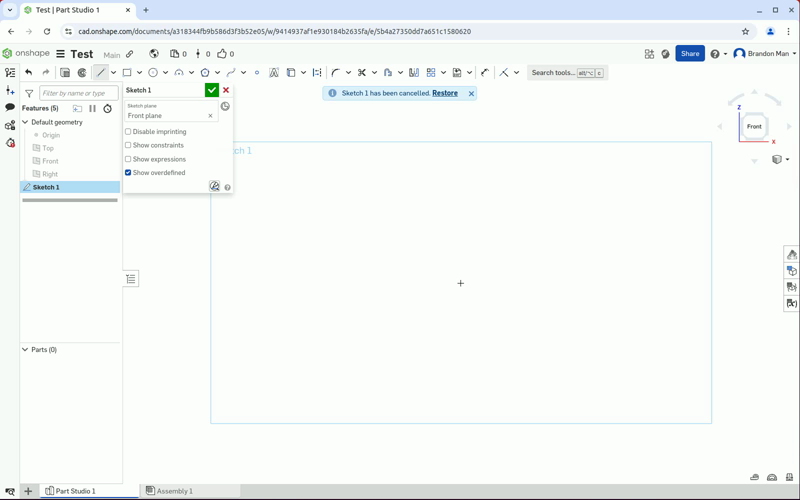
key_up(shift)
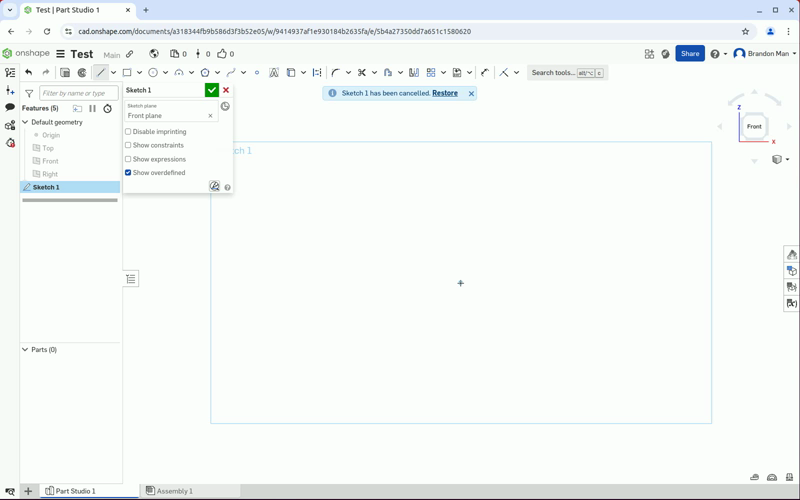
key_down(shift)
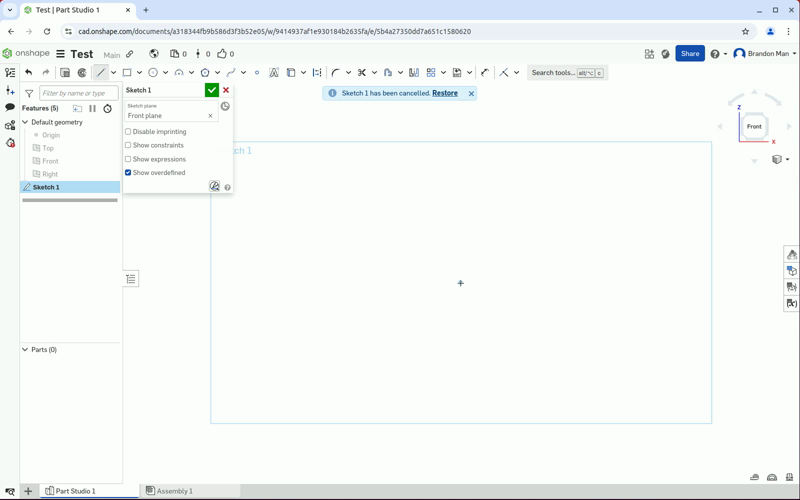
mouse_move(573, 282)
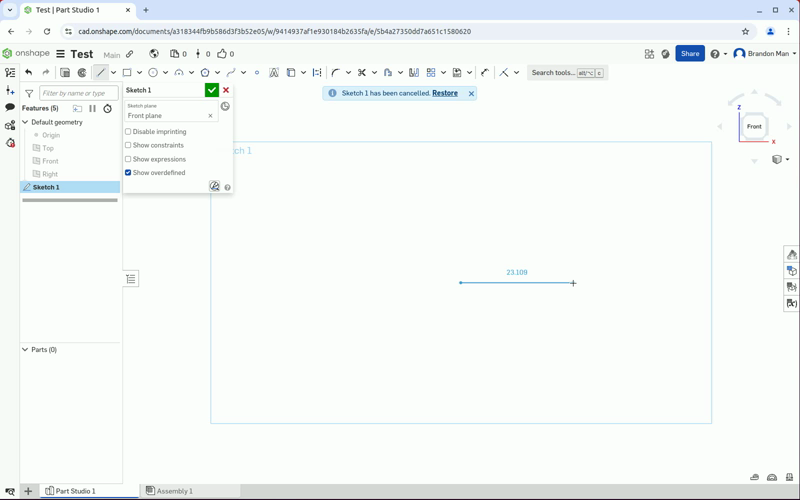
click(573, 282)
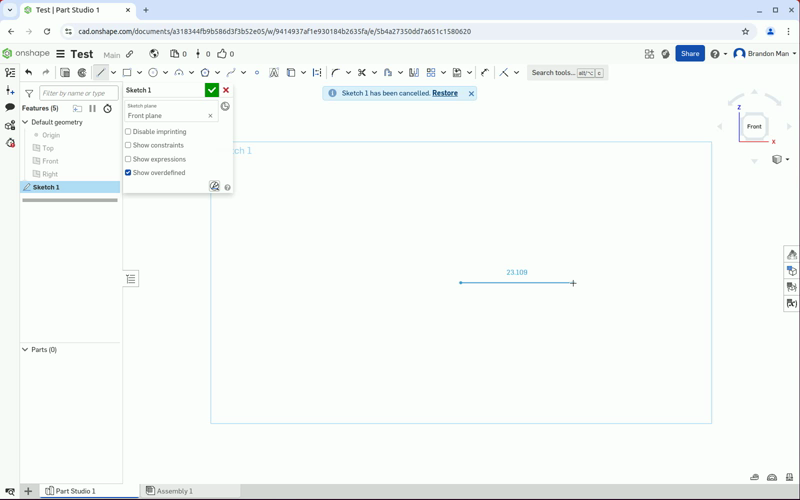
key_up(shift)
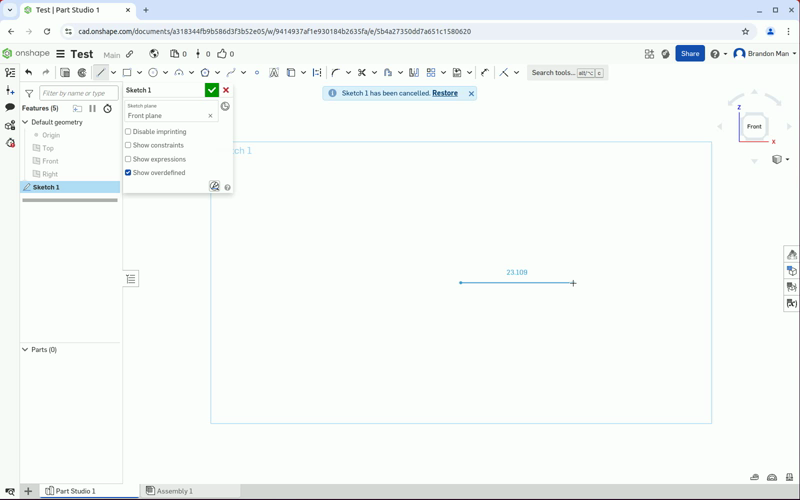
key_down(shift)
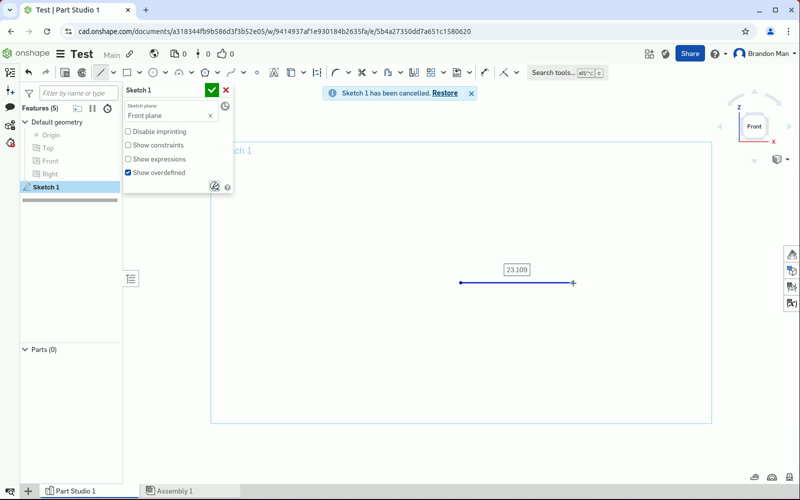
mouse_move(573, 171)
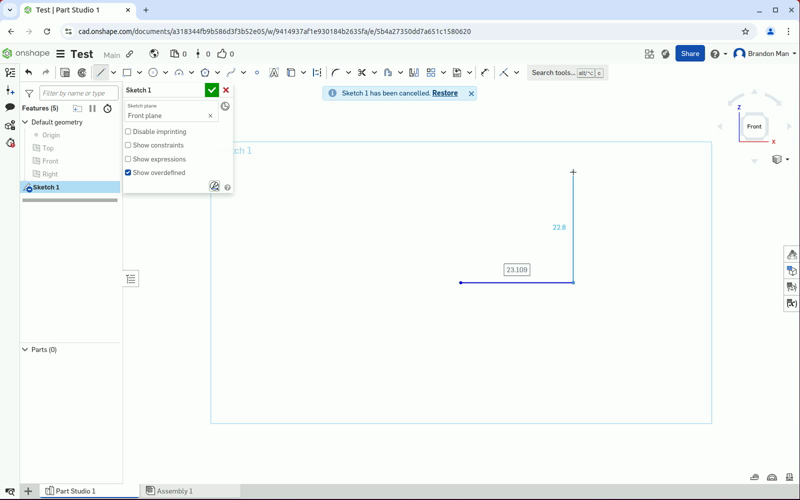
click(573, 171)
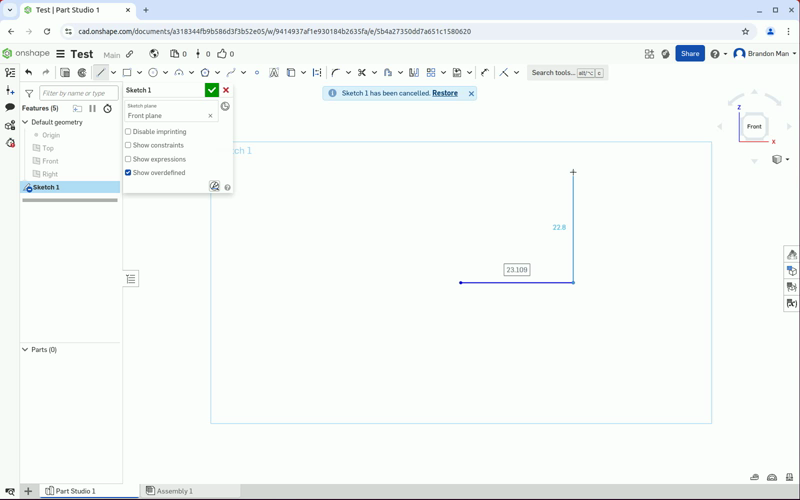
key_up(shift)
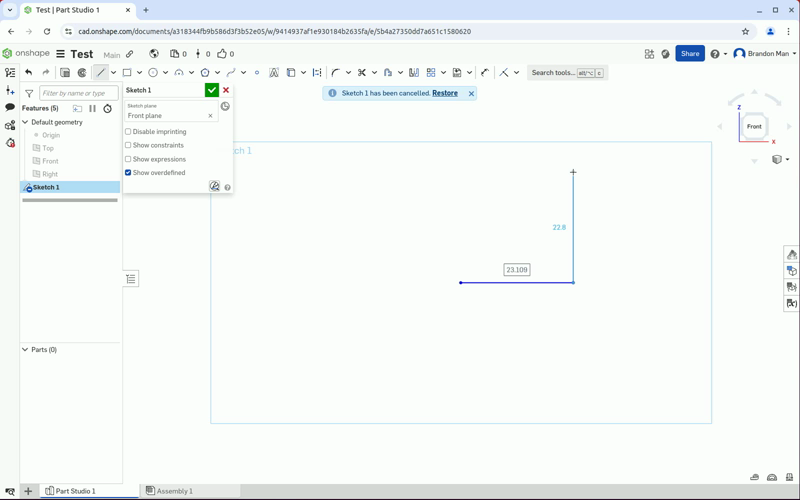
key_down(shift)
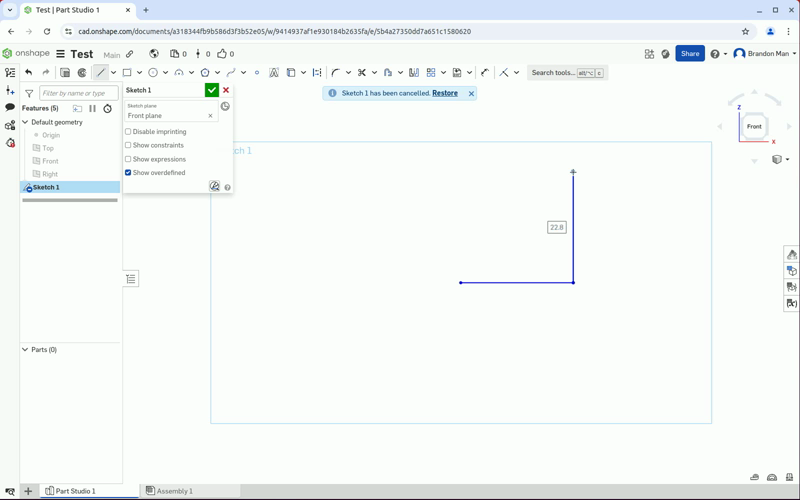
mouse_move(460, 171)
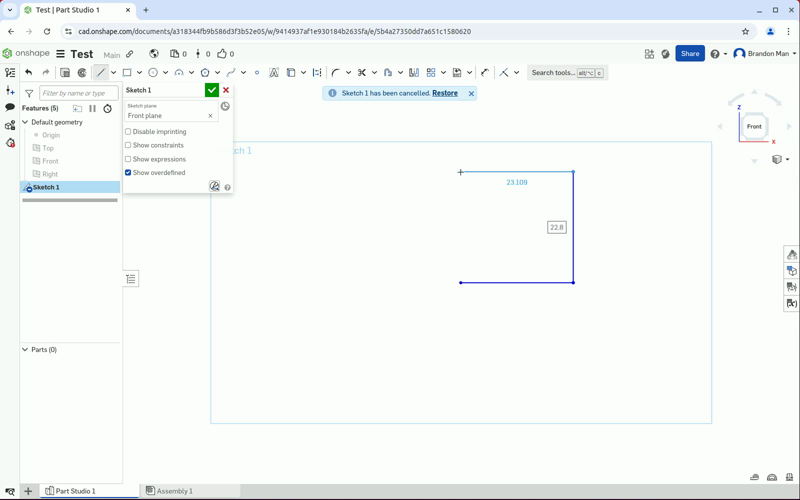
click(460, 171)
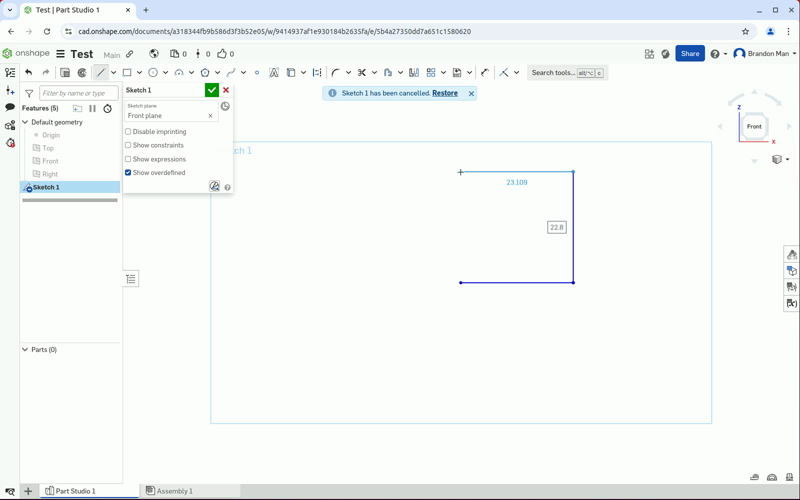
key_up(shift)
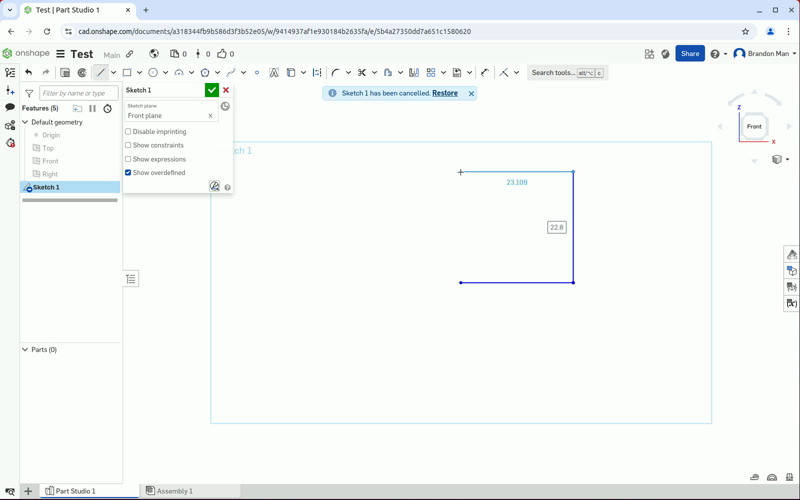
key_down(shift)
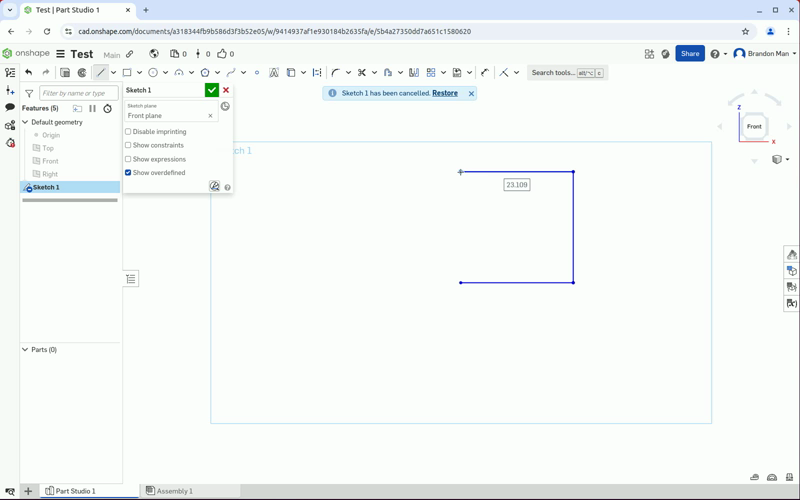
mouse_move(460, 282)
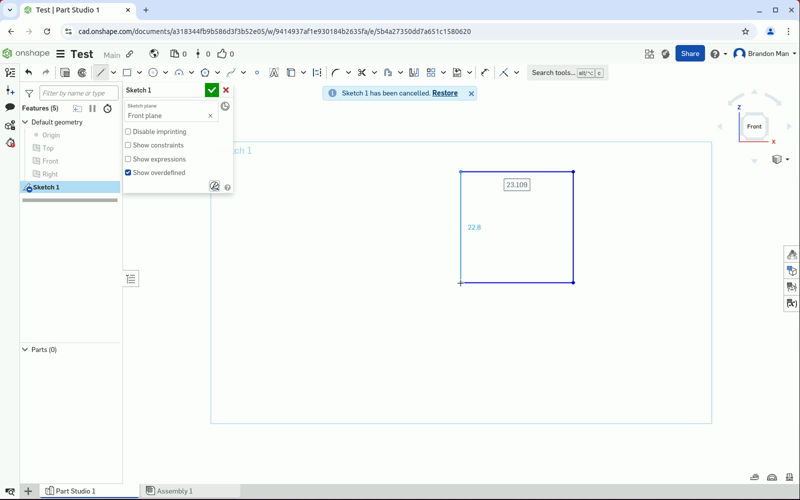
key_up(shift)
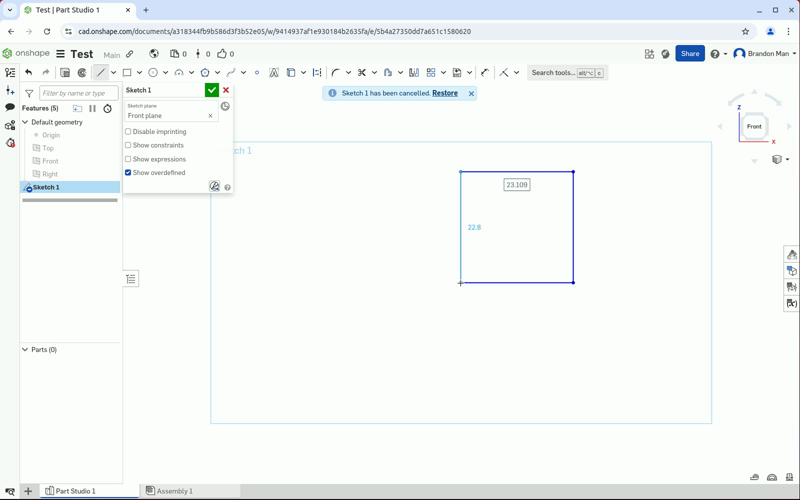
click(460, 282)
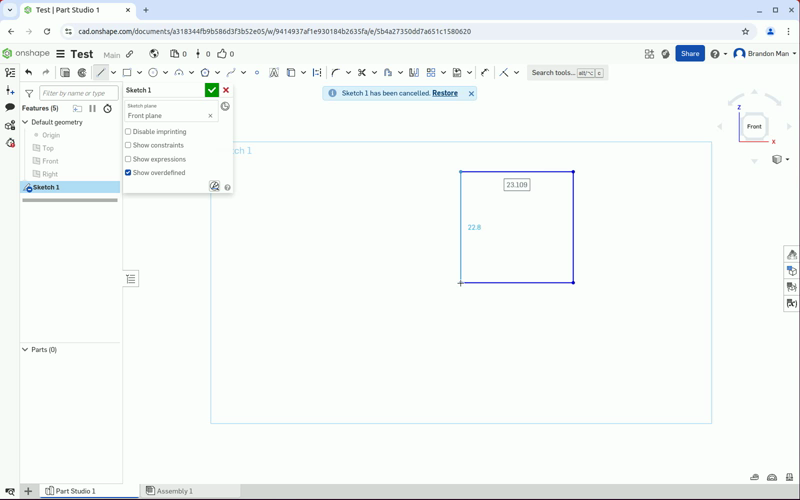
key(esc)
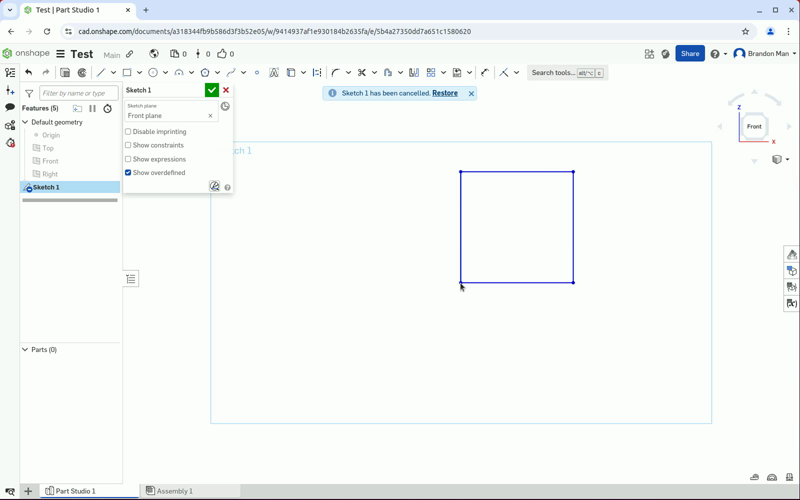
mouse_move(520, 256)
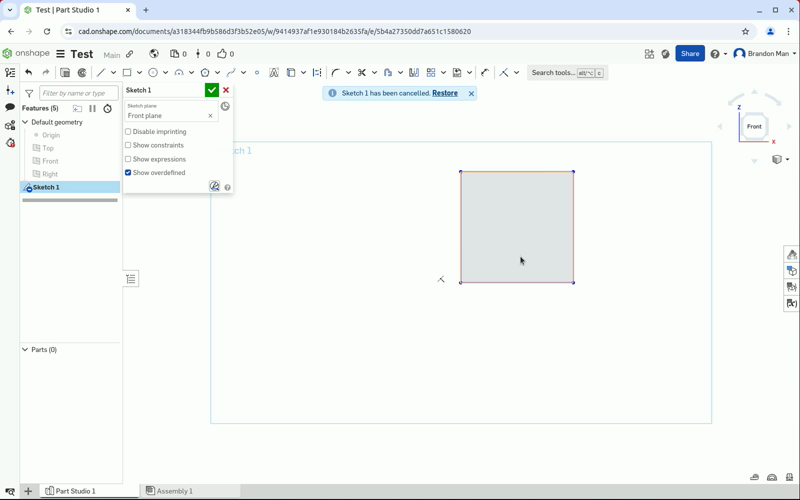
click(520, 256)
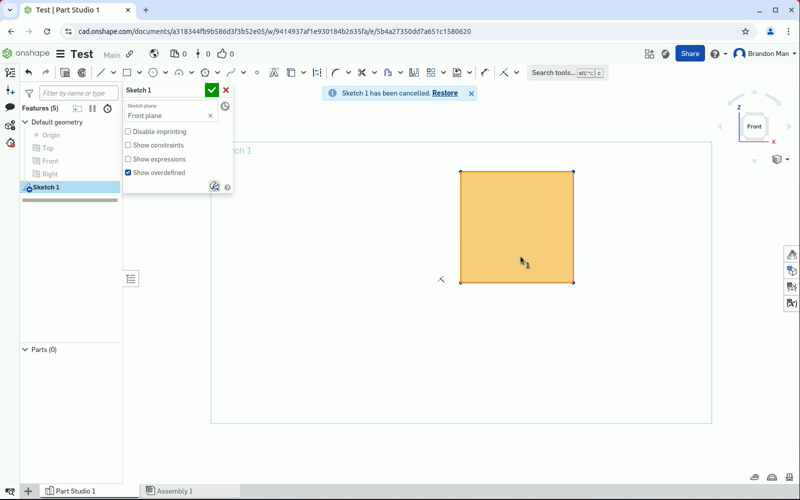
mouse_move(73, 352)
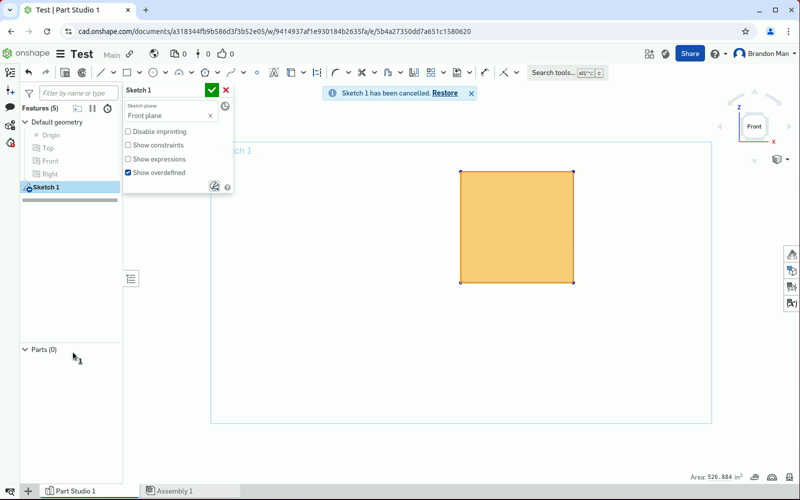
key(shift+y)
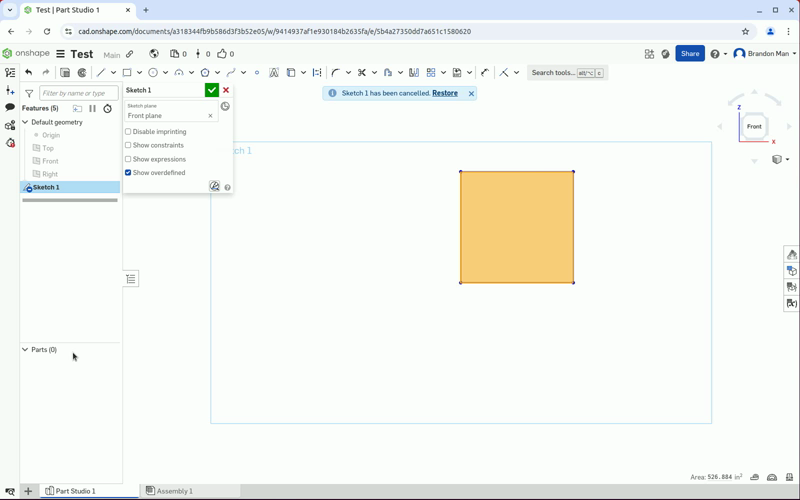
key(shift+e)
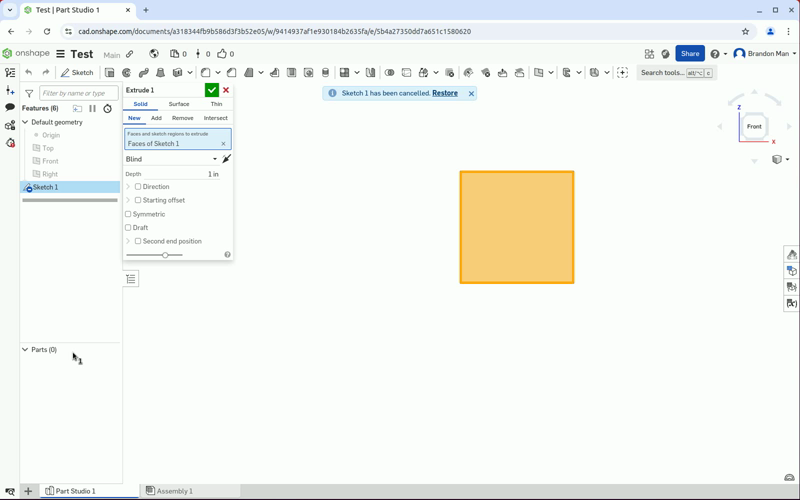
mouse_move(143, 106)
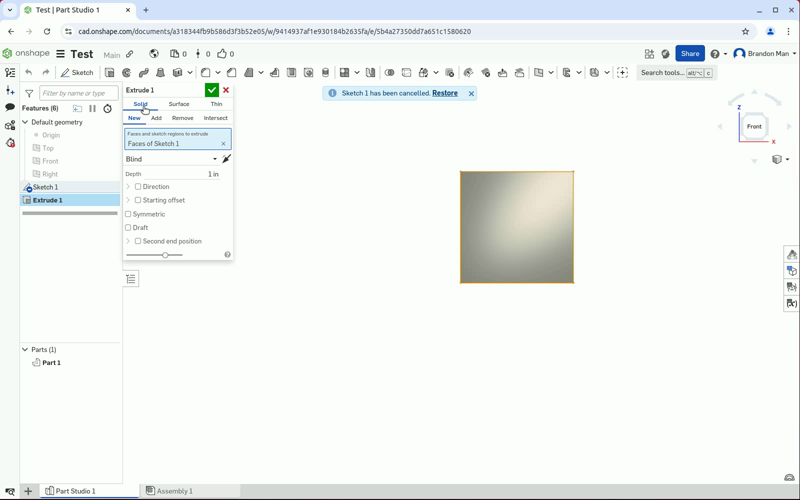
click(143, 106)
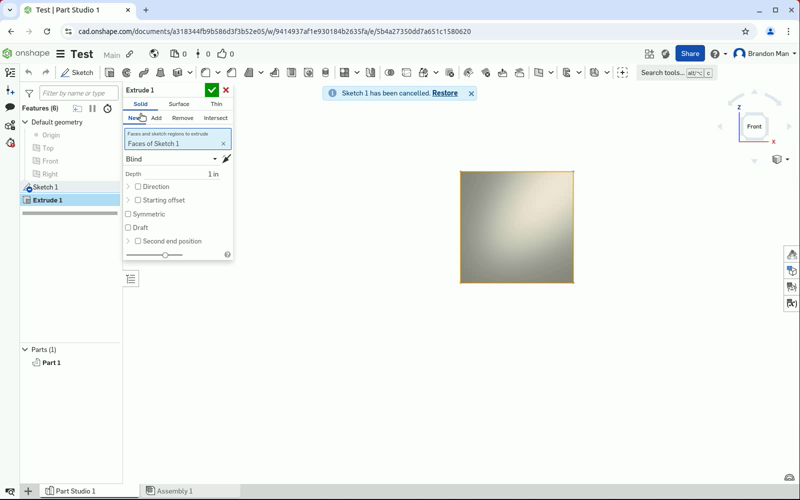
mouse_move(137, 120)
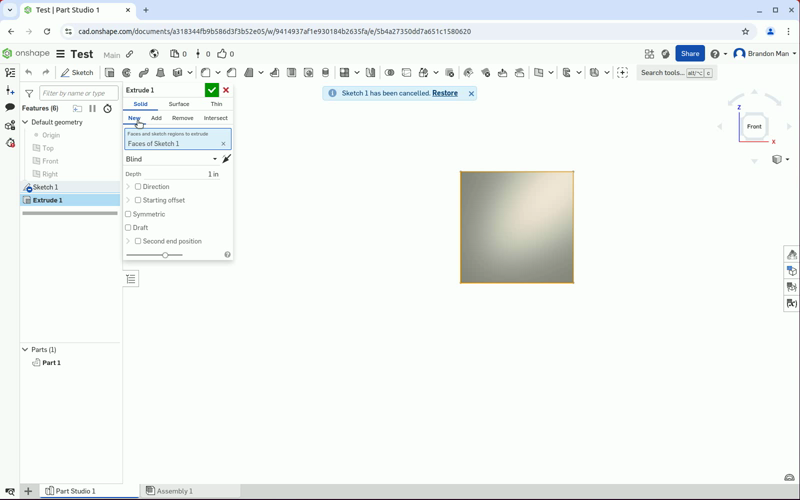
click(137, 120)
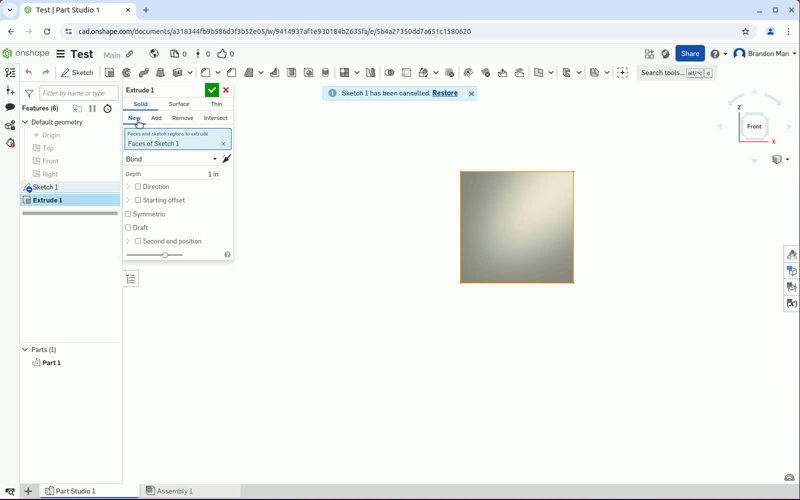
key(tab, 4)
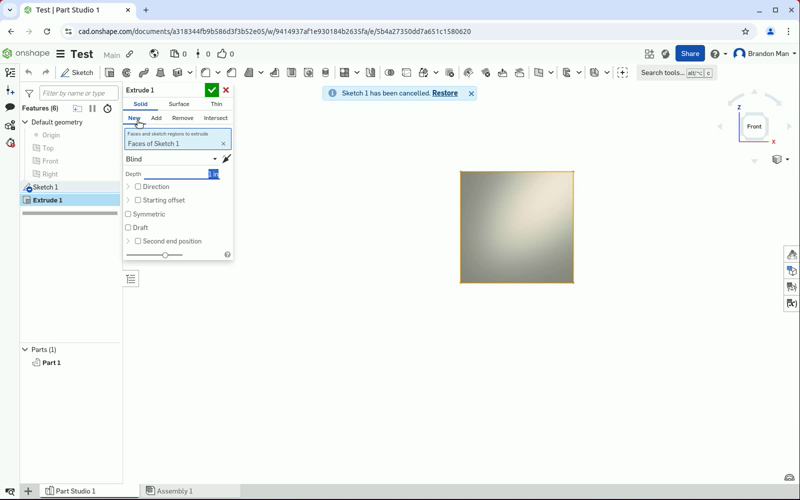
text(22.868)
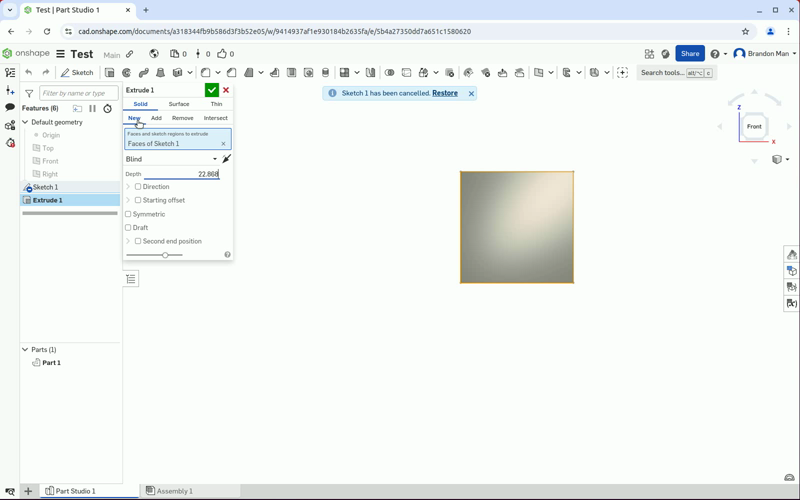
key(enter)
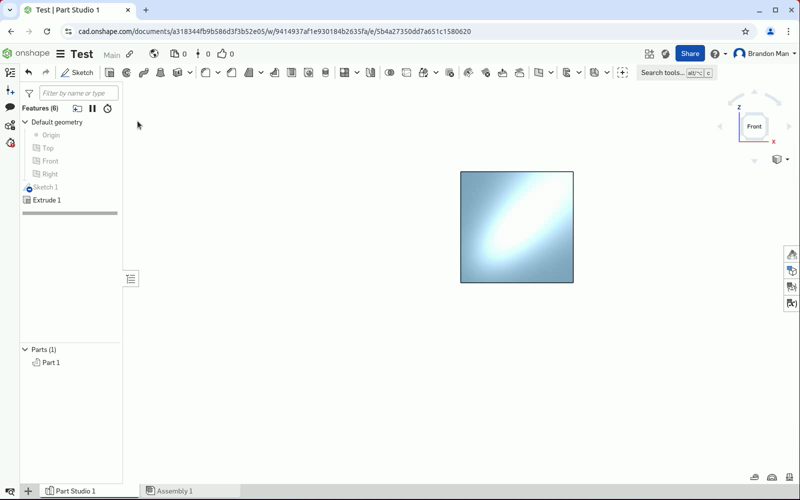
key(shift+h)
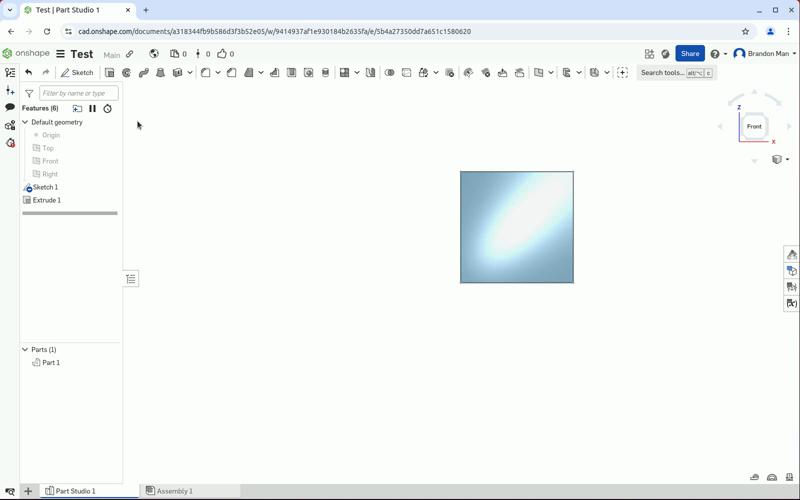
key(shift+h)
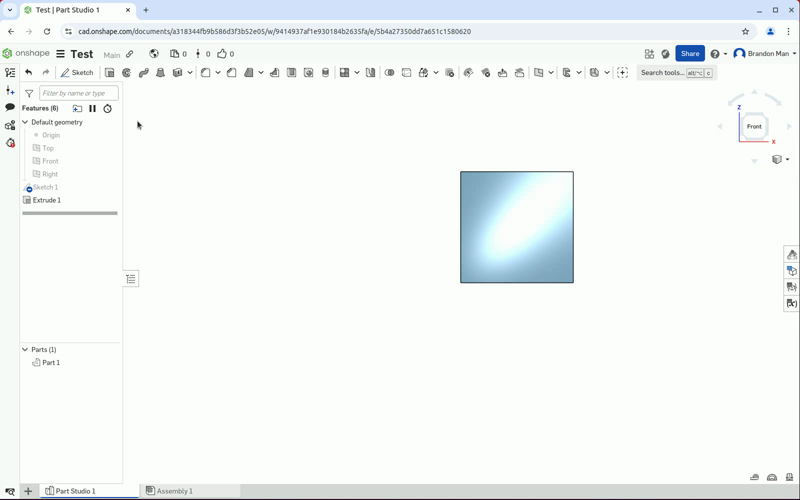
mouse_move(73, 189)
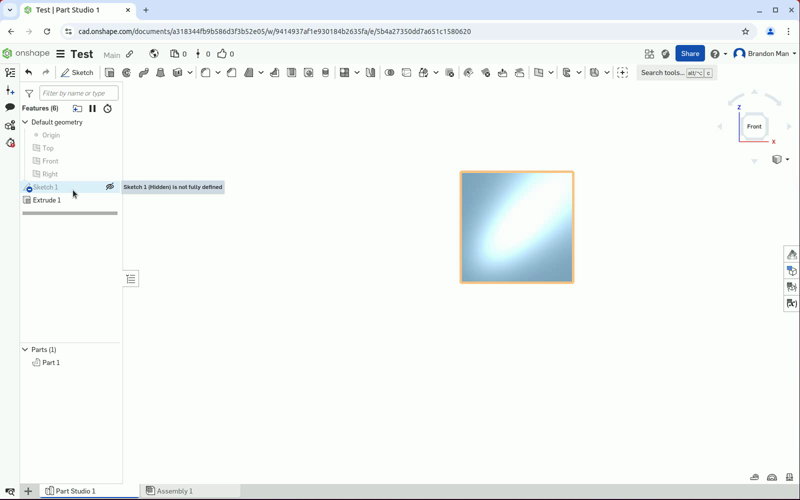
click(73, 189)
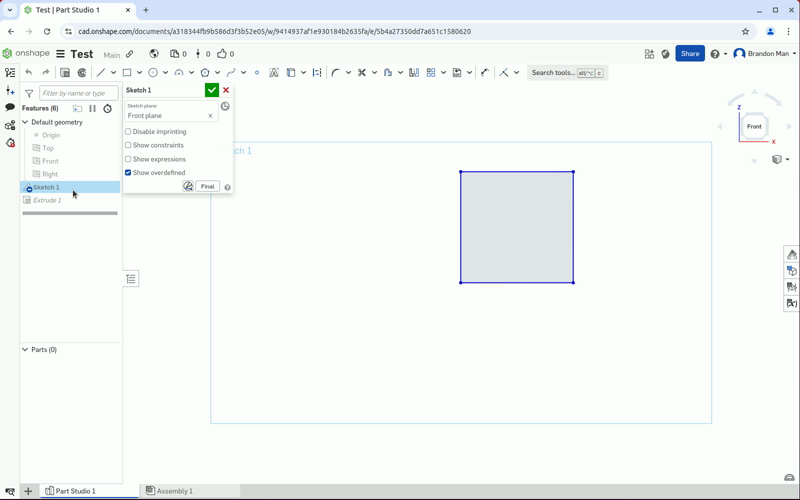
mouse_move(229, 92)
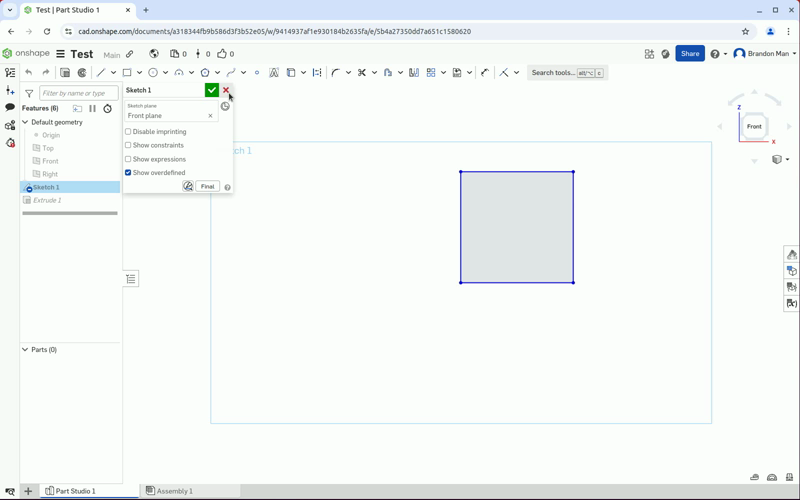
click(229, 92)
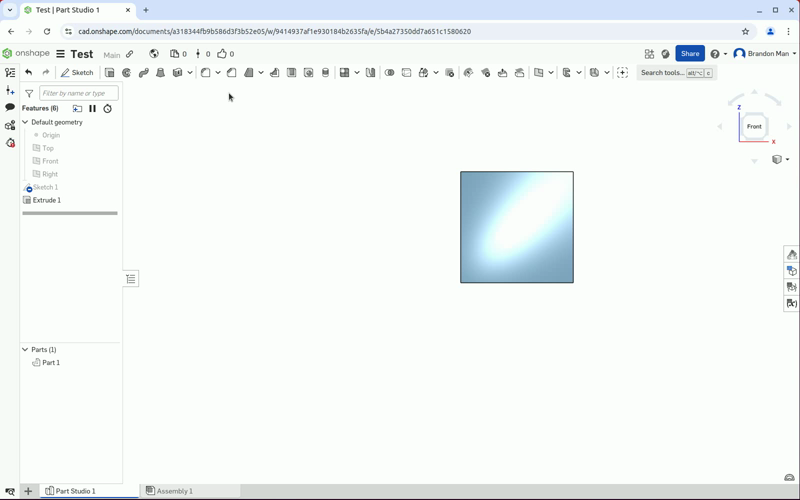
mouse_move(541, 75)
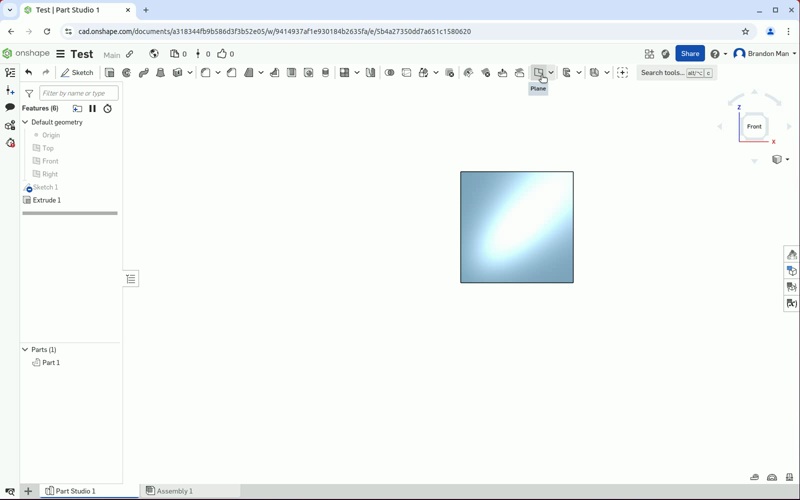
click(541, 75)
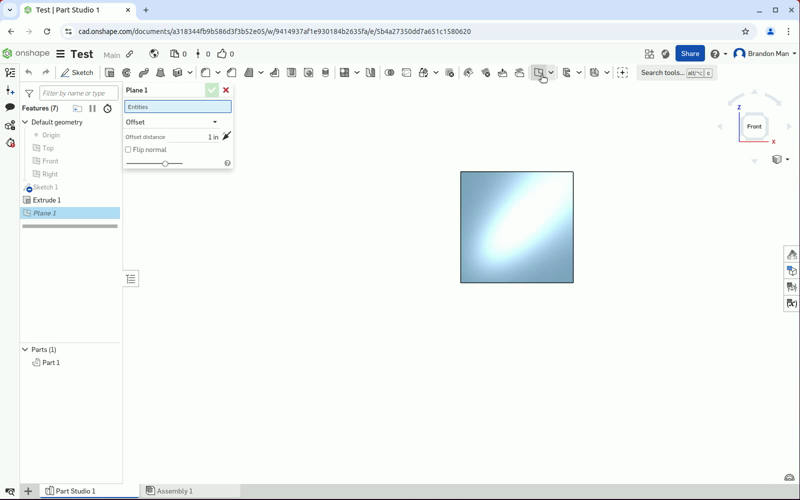
mouse_move(73, 163)
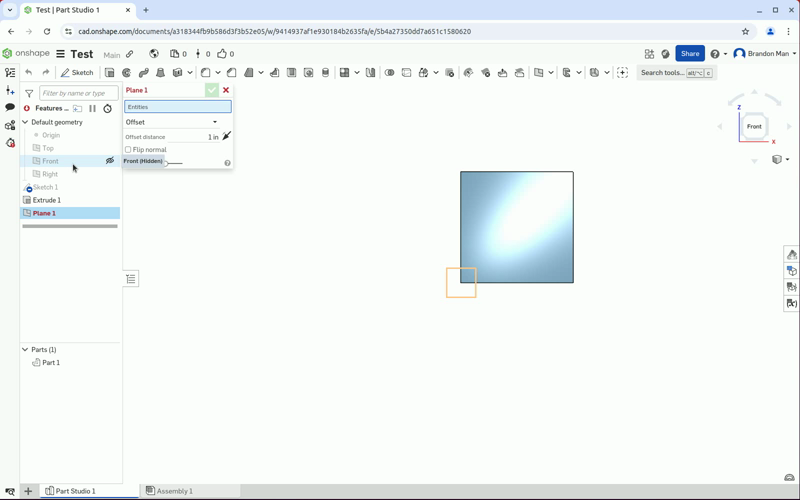
click(73, 163)
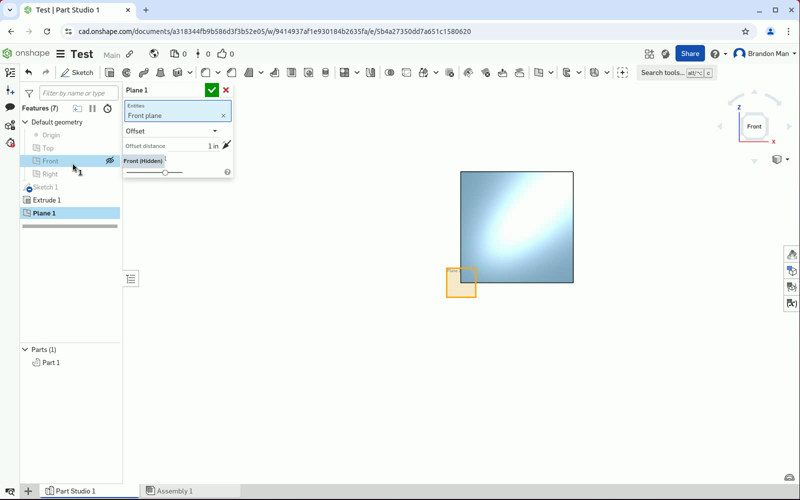
key(tab, 2)
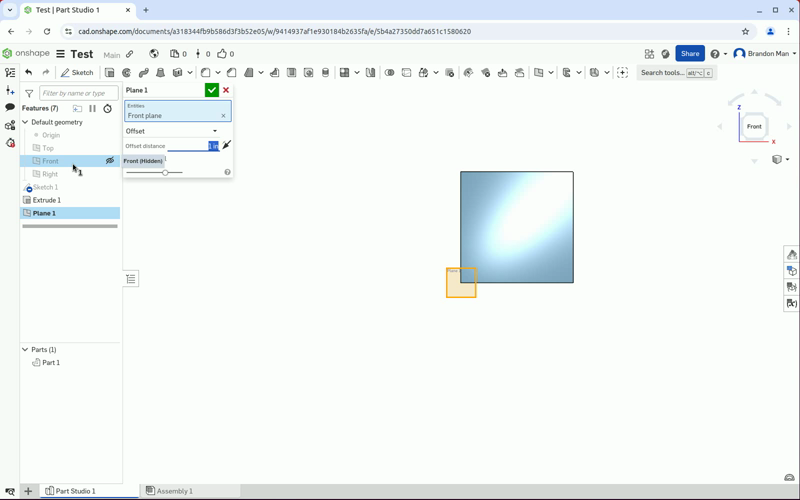
text(22.862)
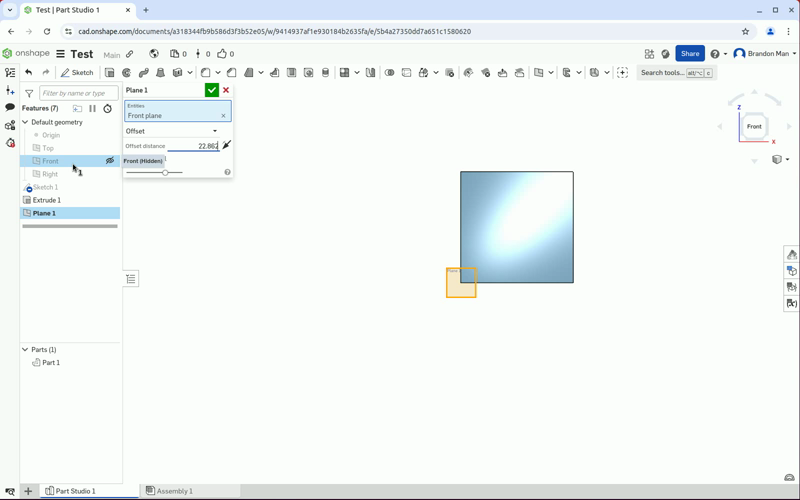
key(enter, 2)
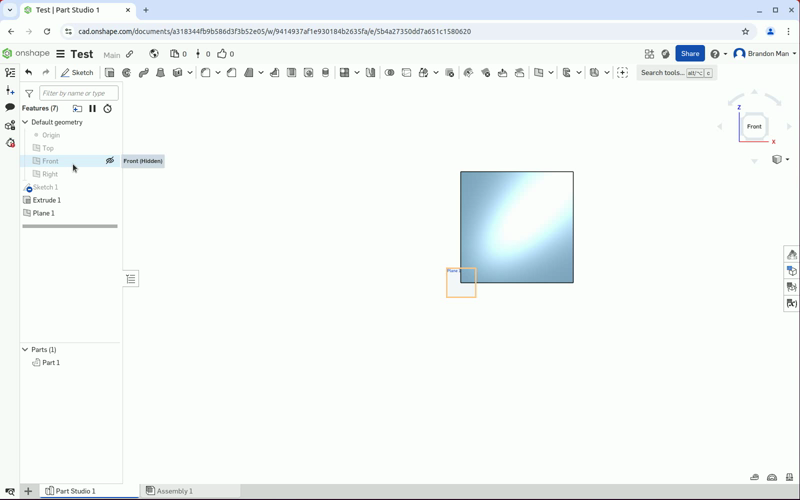
key(shift+s)
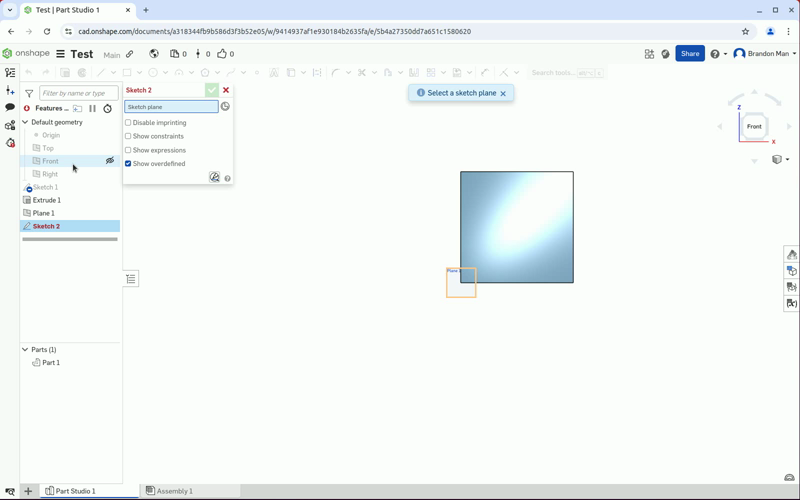
mouse_move(73, 215)
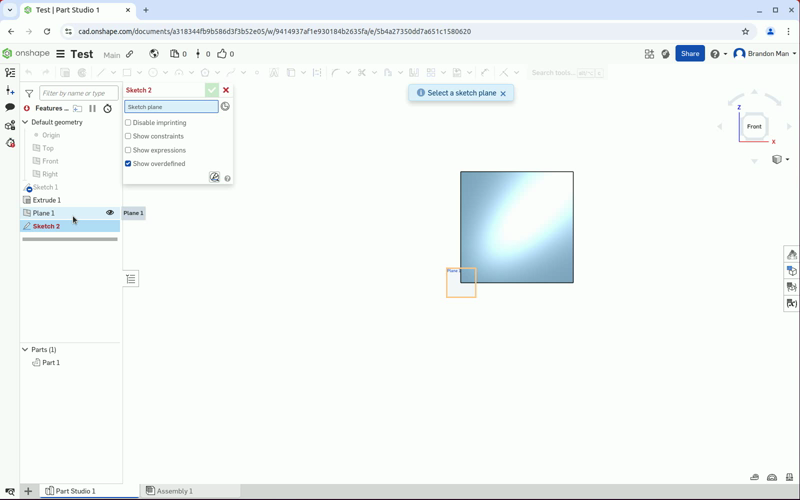
click(73, 215)
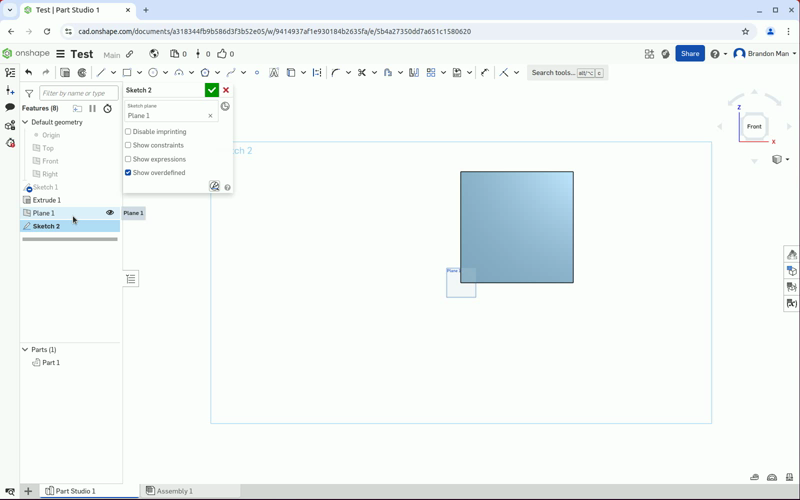
mouse_move(73, 352)
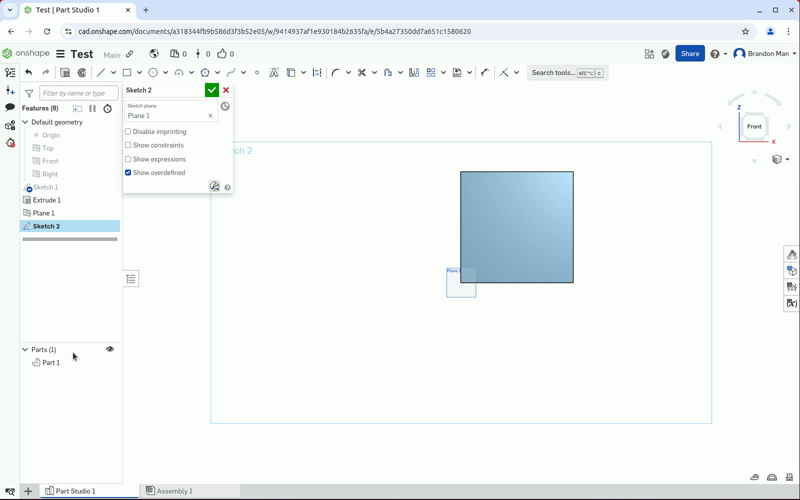
key(y)
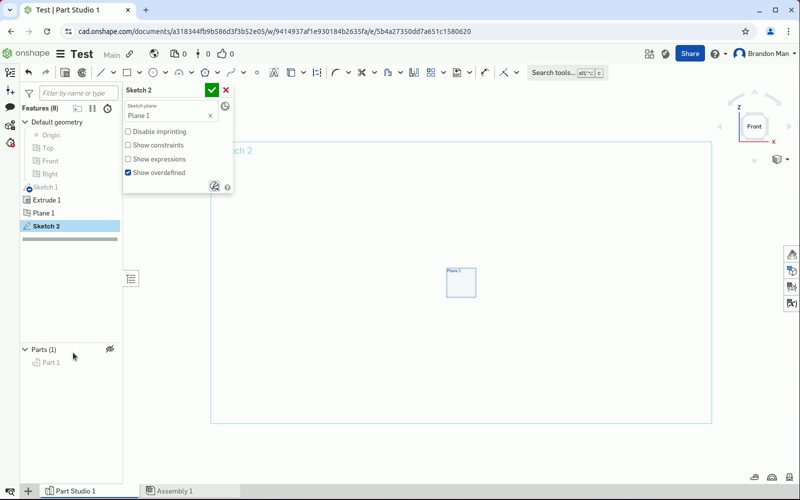
key(c)
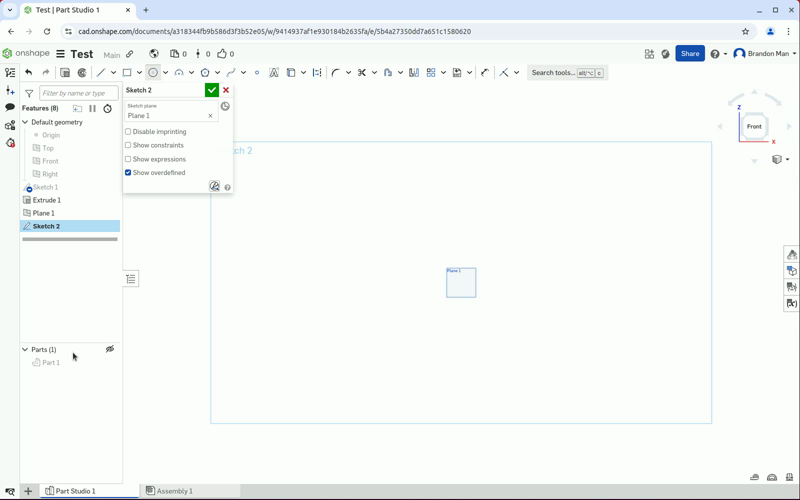
key_down(shift)
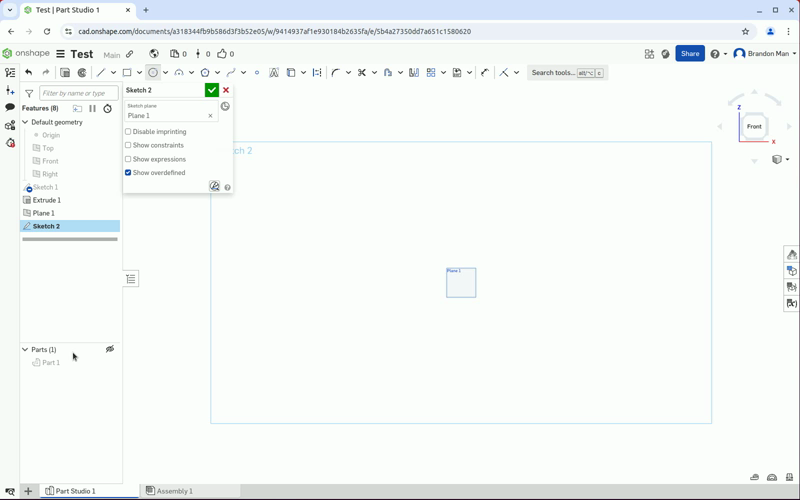
mouse_move(511, 222)
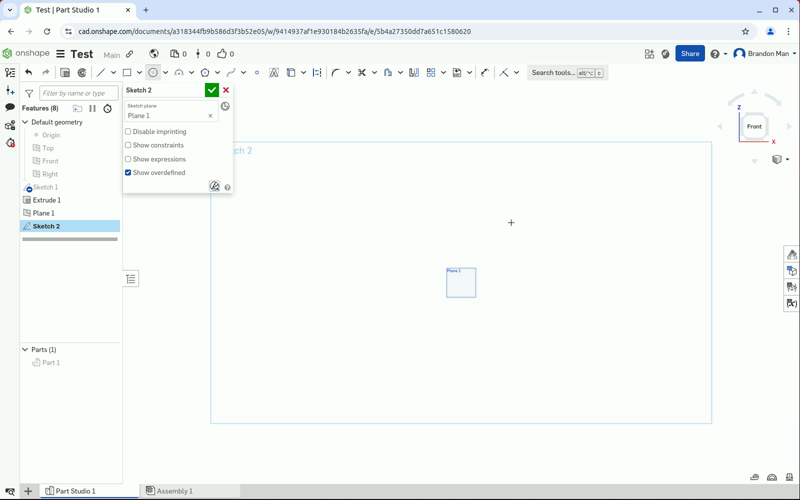
click(511, 222)
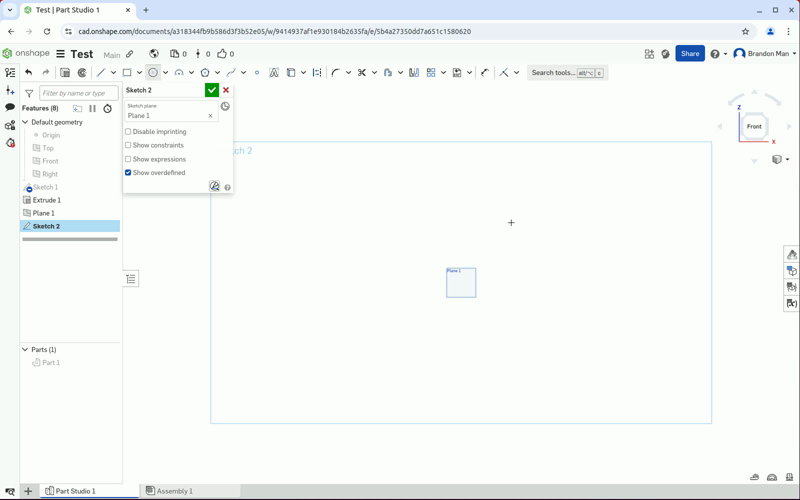
key_up(shift)
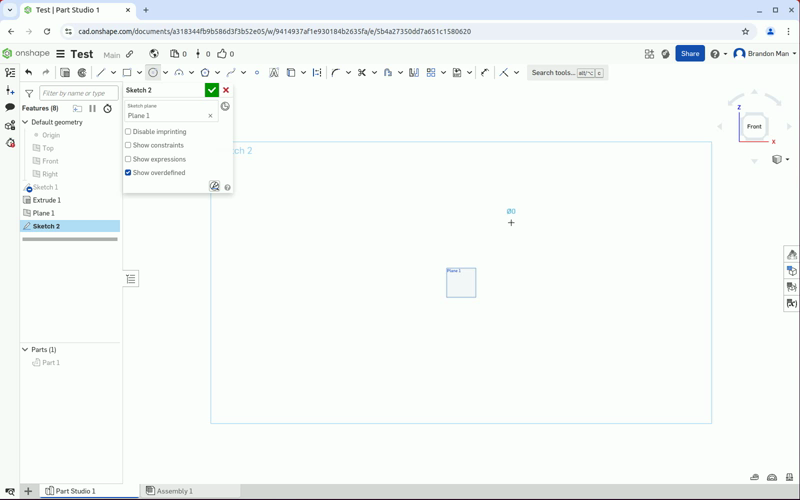
mouse_move(553, 222)
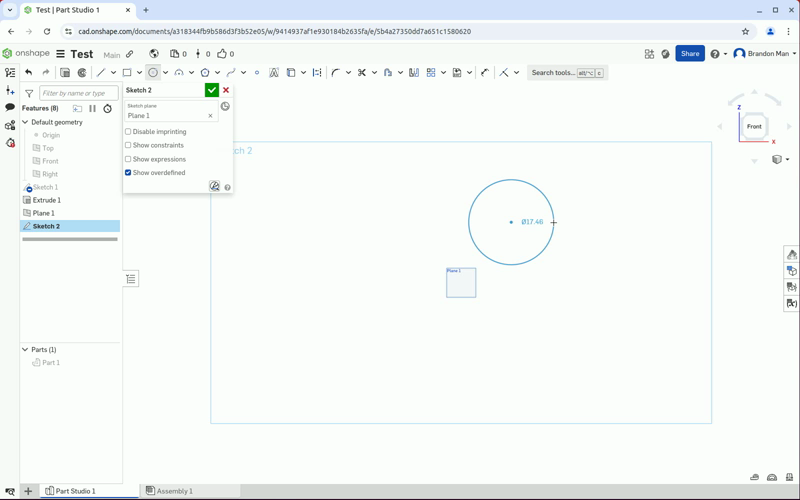
click(553, 222)
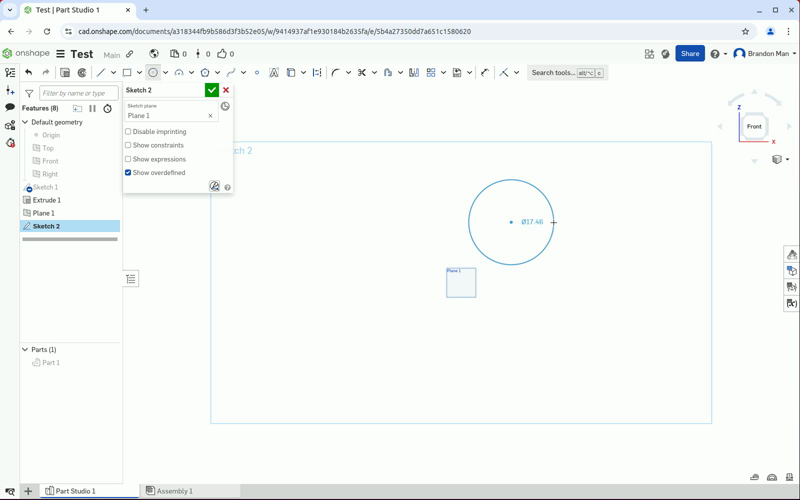
key(esc)
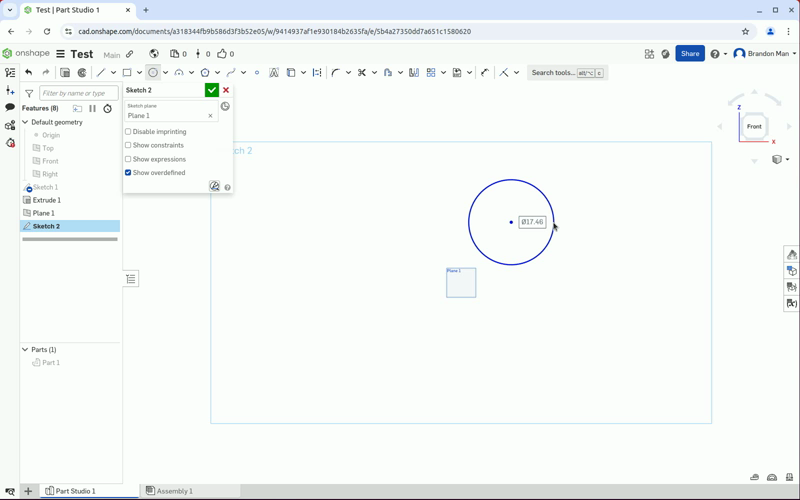
mouse_move(483, 221)
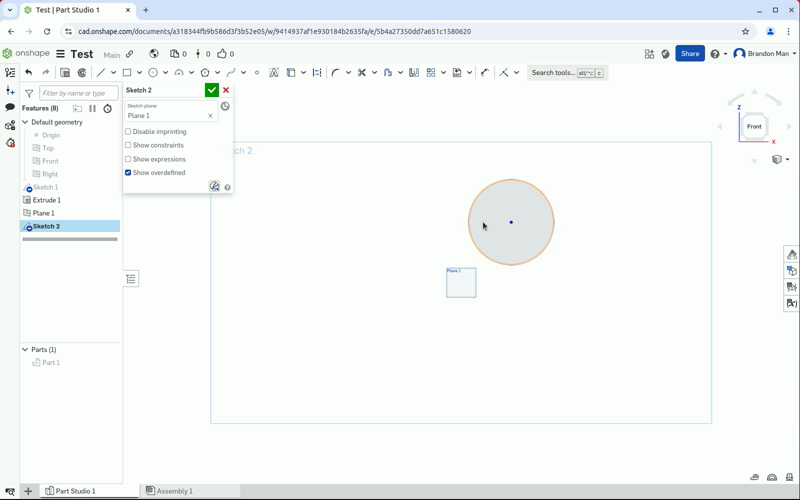
click(483, 221)
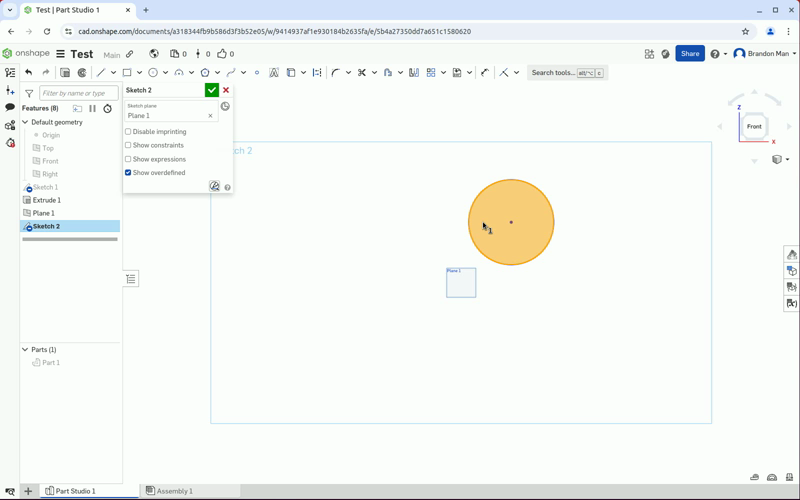
mouse_move(73, 352)
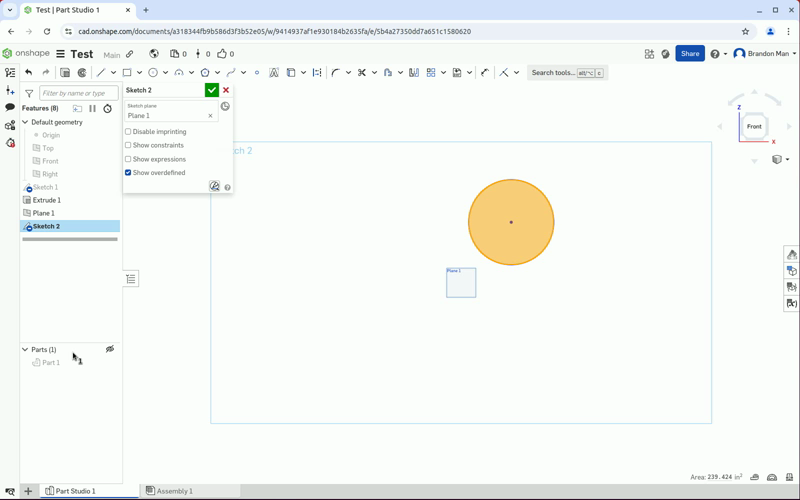
key(shift+y)
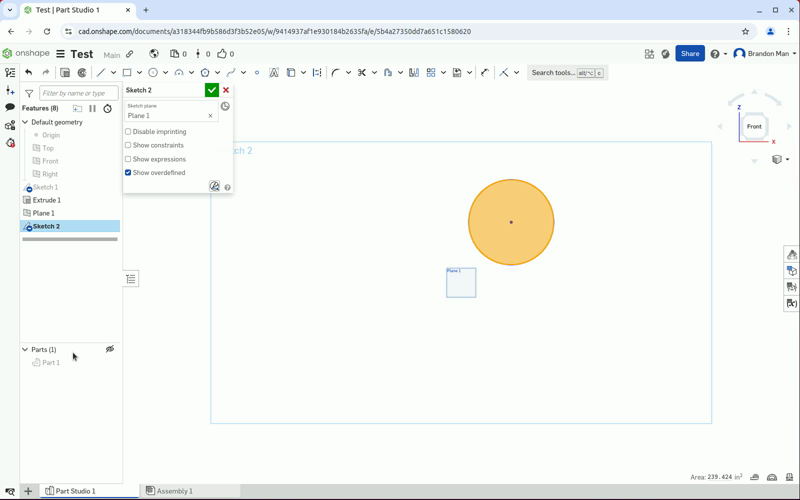
key(shift+e)
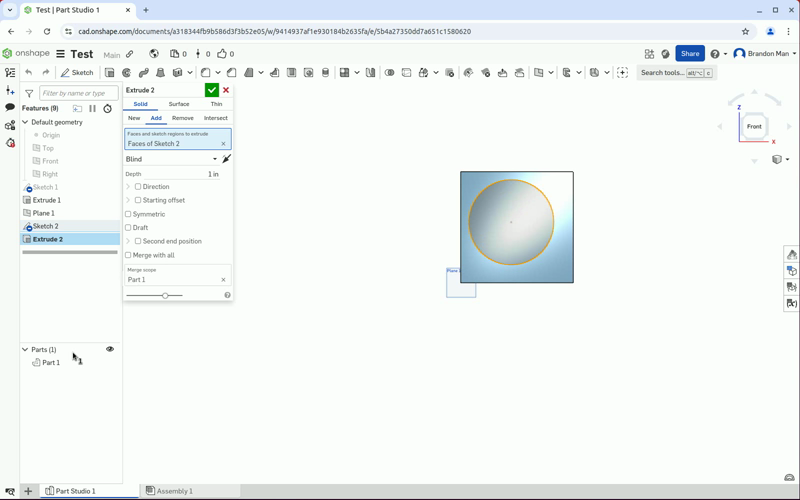
mouse_move(143, 106)
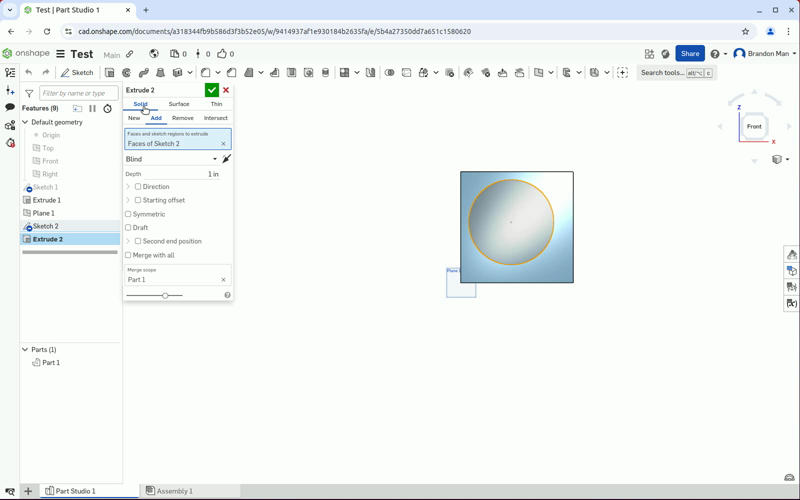
click(143, 106)
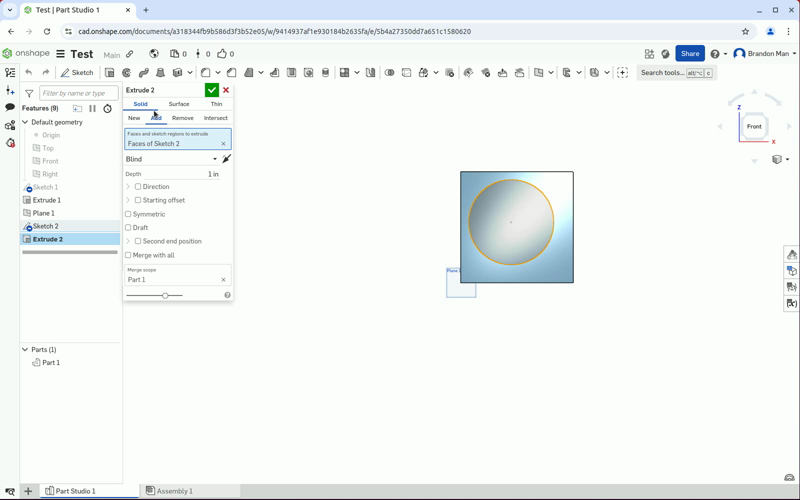
mouse_move(186, 120)
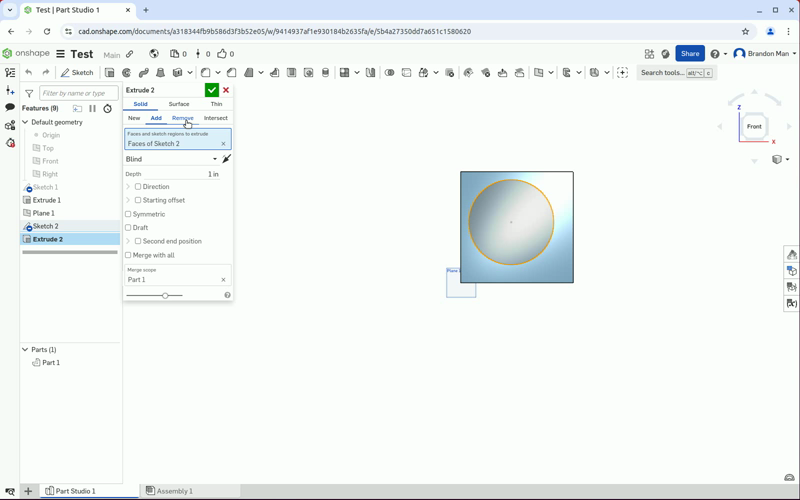
click(186, 120)
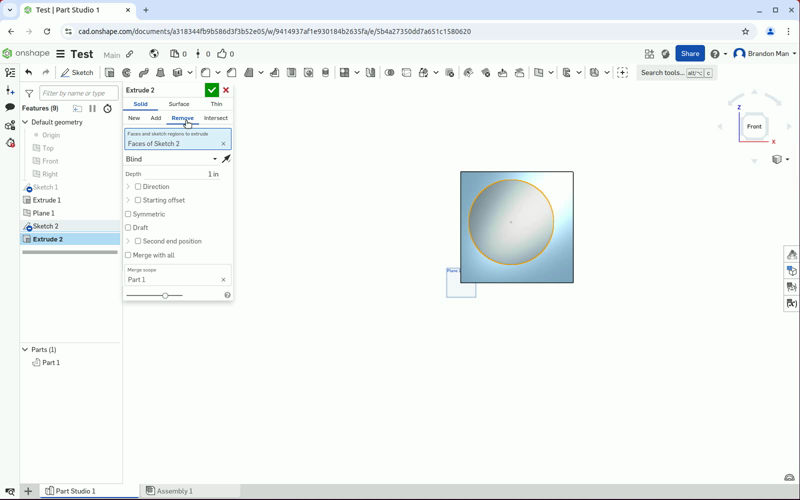
key(tab, 4)
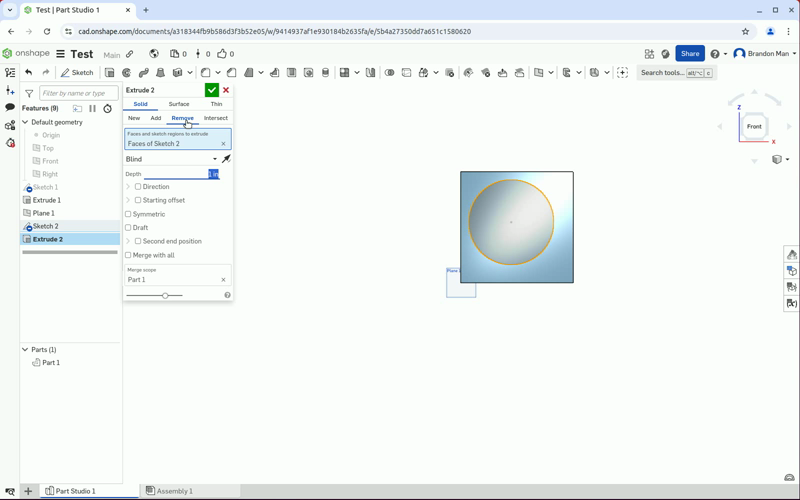
text(22.868)
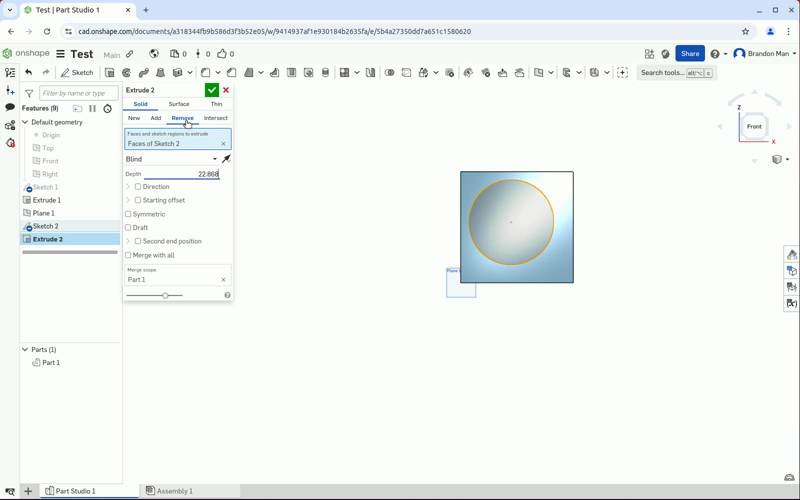
key(tab, 6)
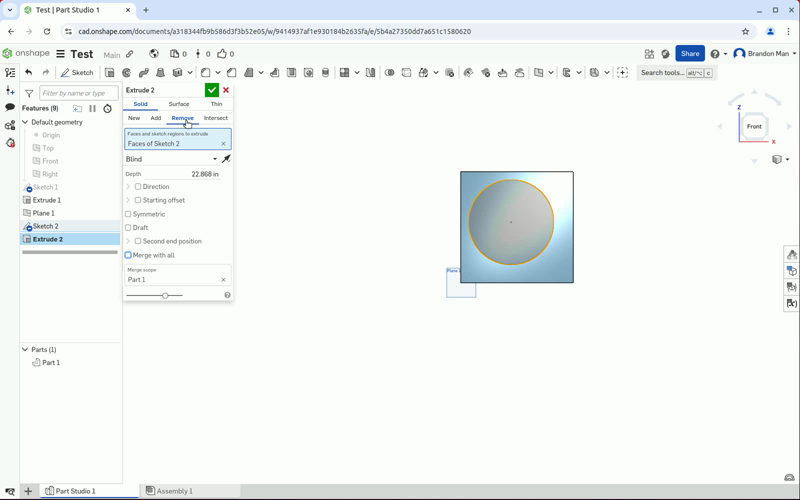
key(space)
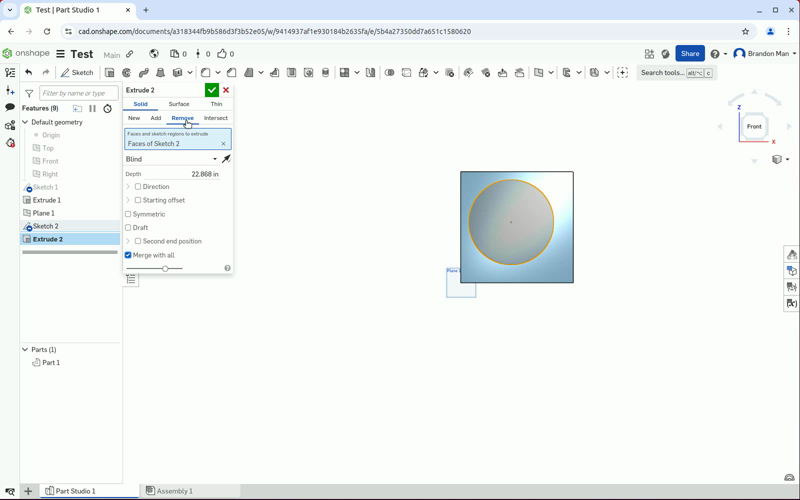
key(enter)
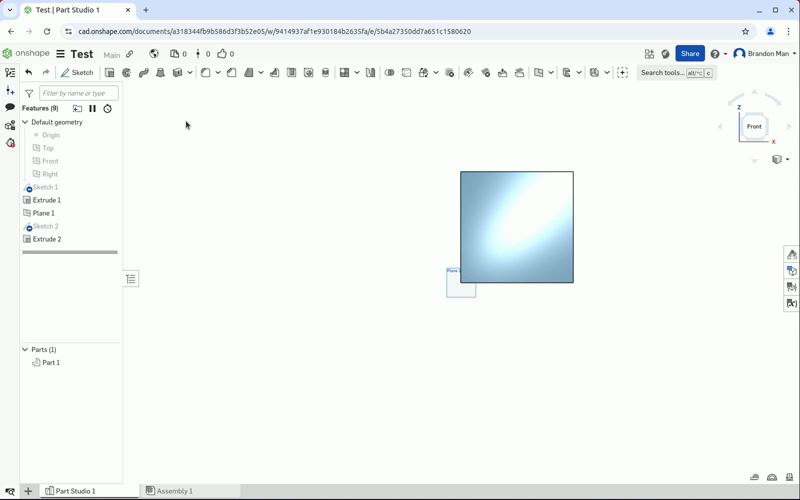
key(shift+h)
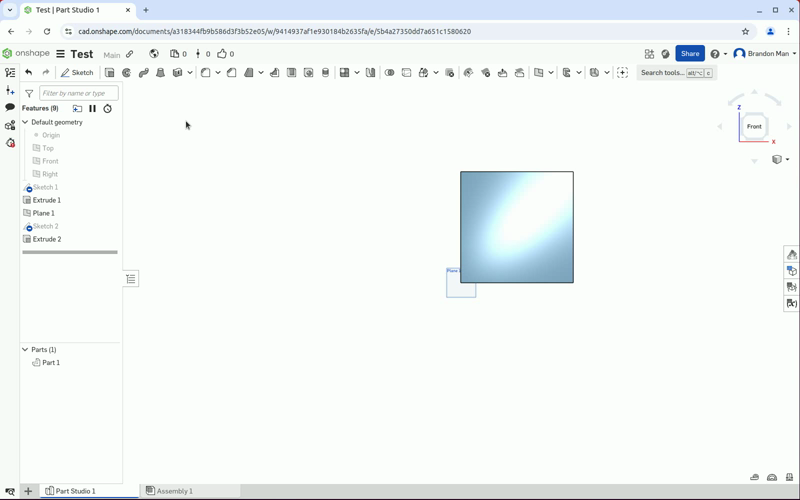
key(shift+h)
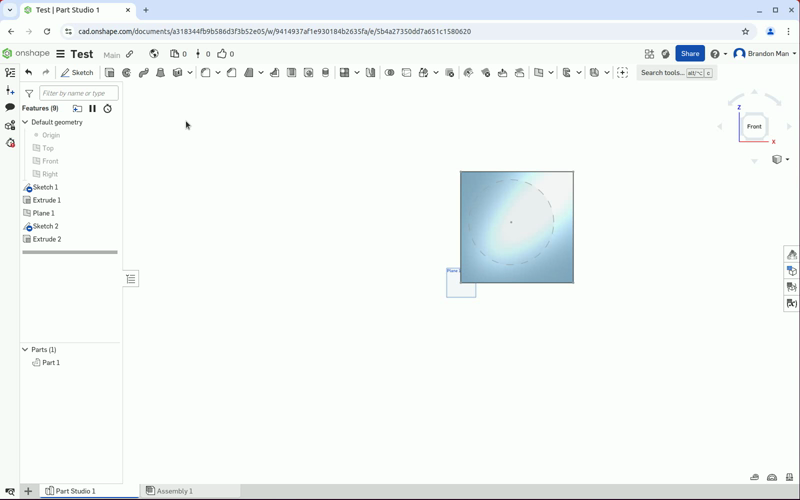
key(shift+7)
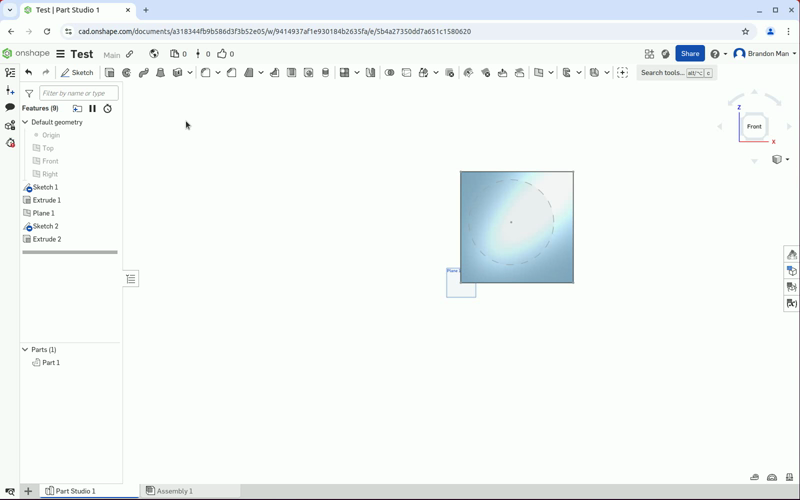
key(left, 2)
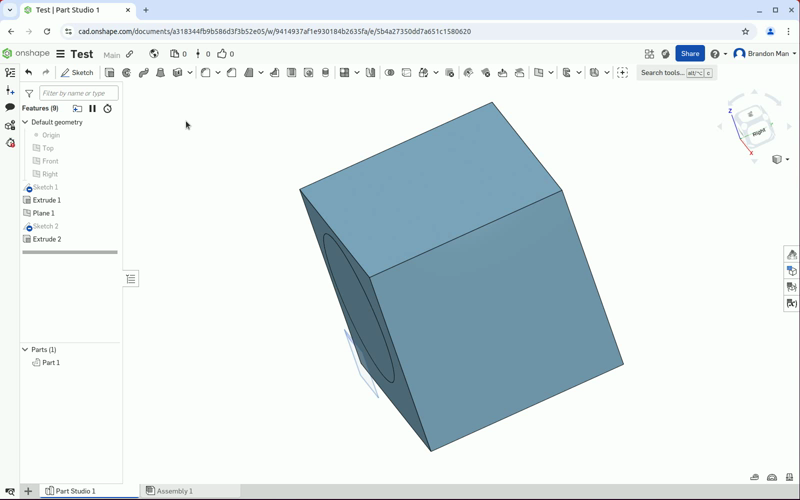
key(down, 2)
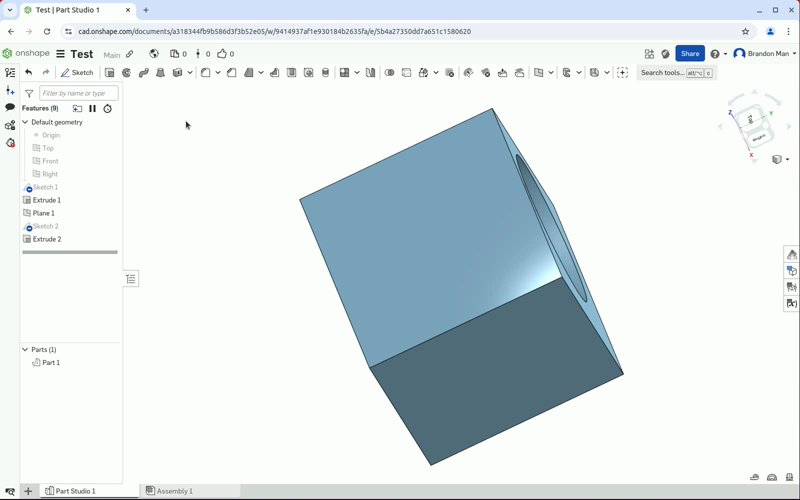
key(up, 2)
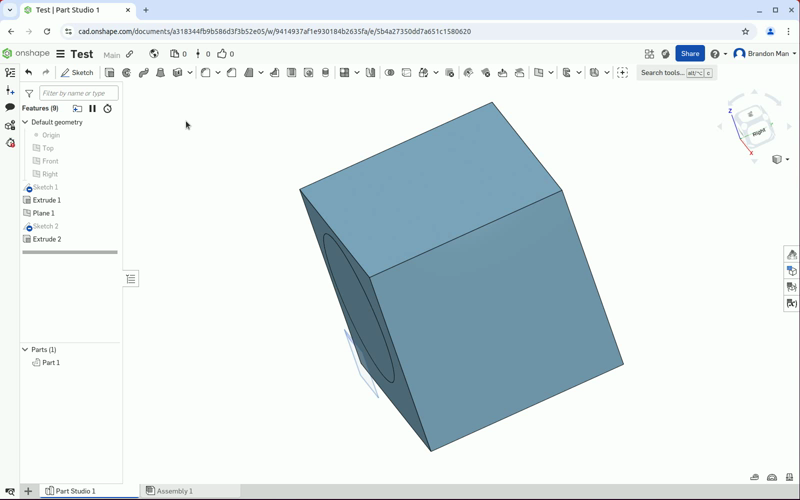
key(right, 2)
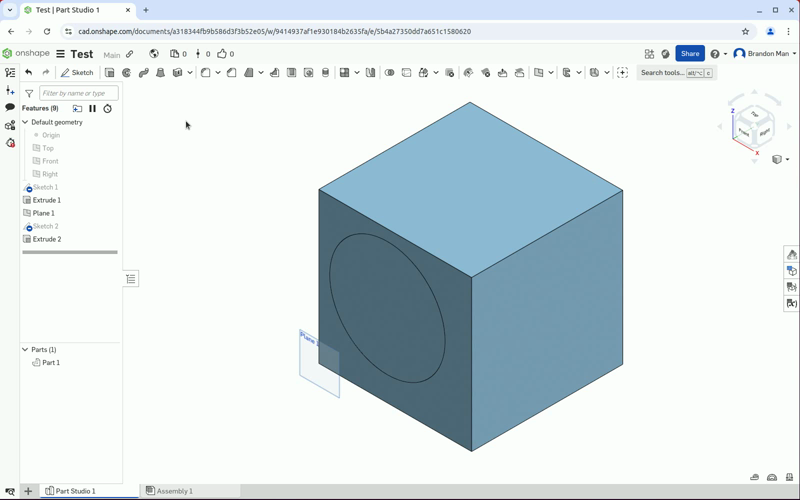
mouse_move(73, 189)
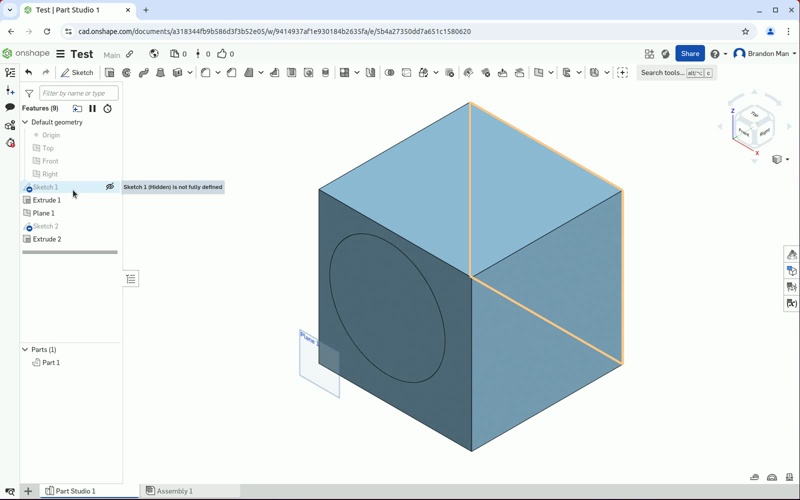
click(73, 189)